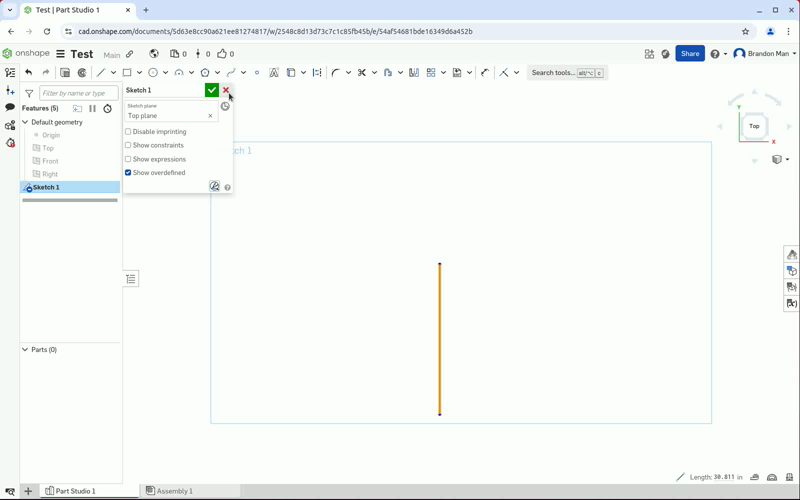
key(shift+h)
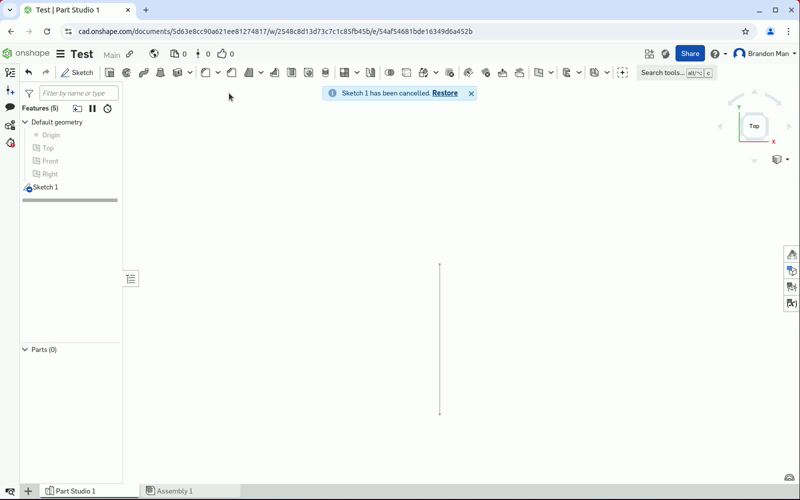
mouse_move(73, 352)
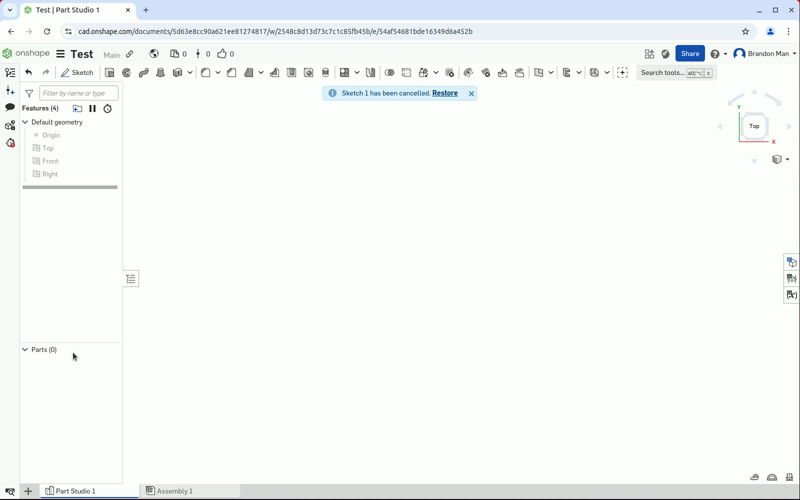
key(y)
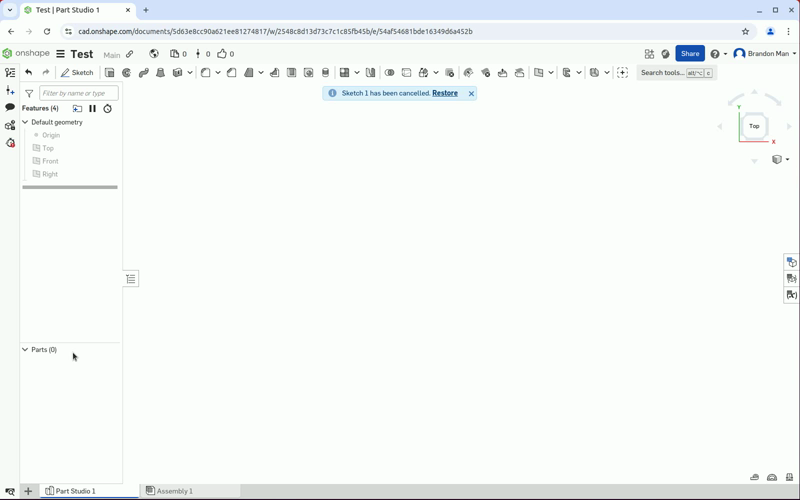
key(shift+p)
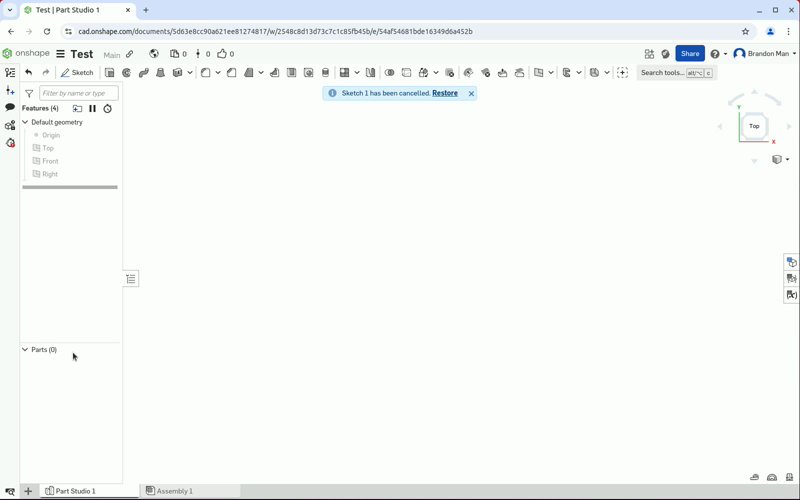
key(space)
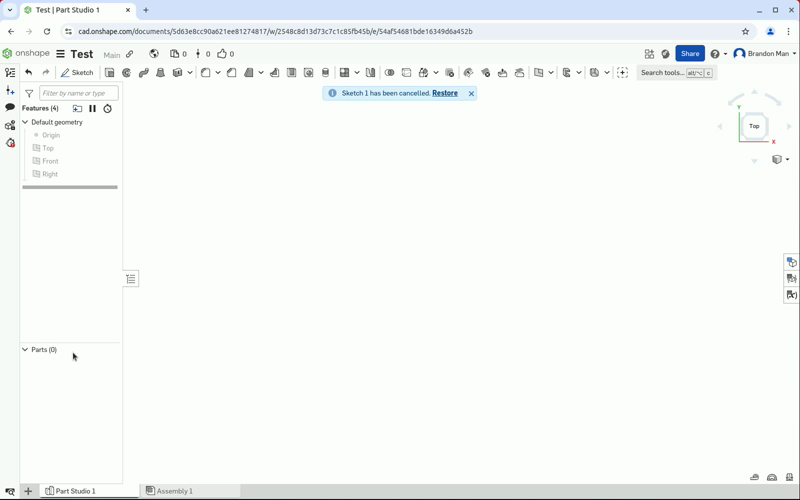
key_down(shift)
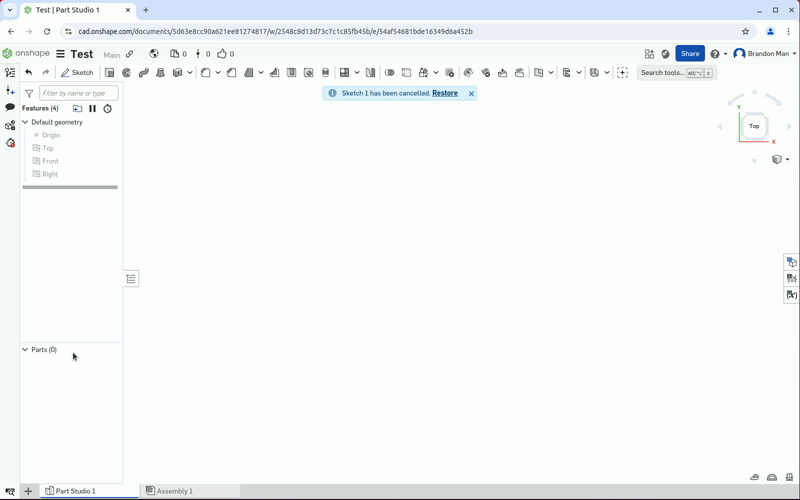
key(up)
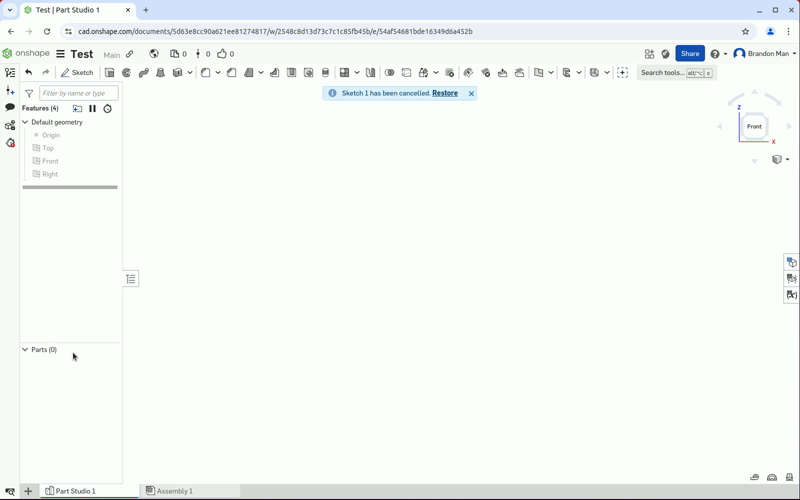
key_up(shift)
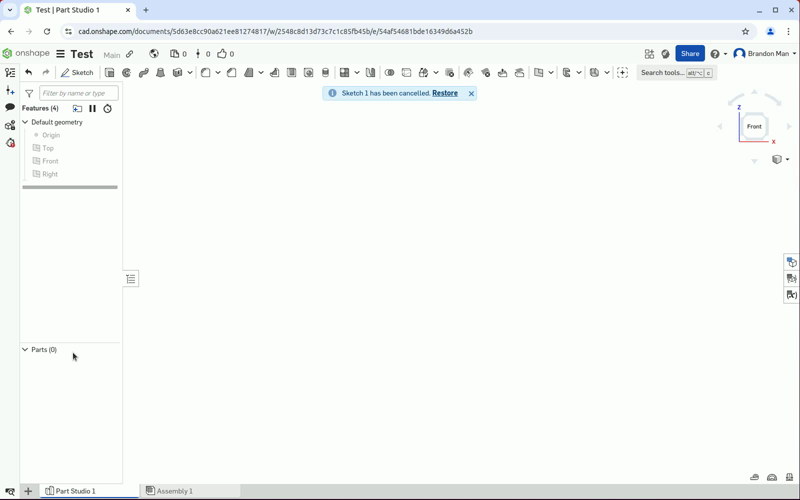
key(space)
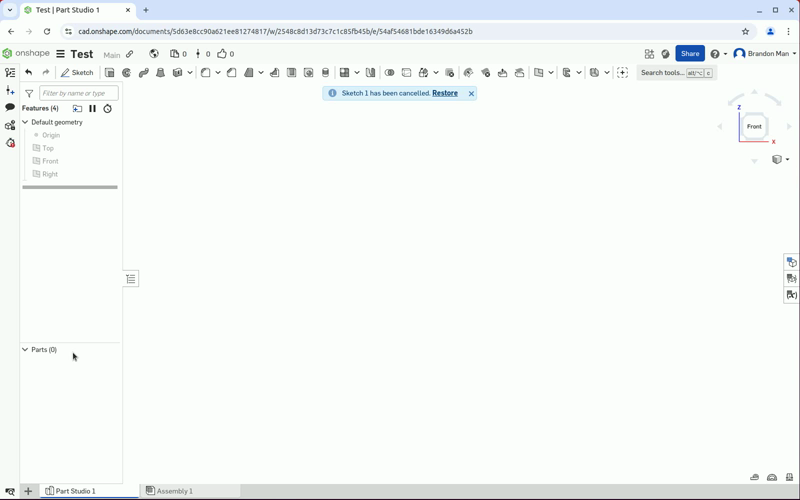
key_down(shift)
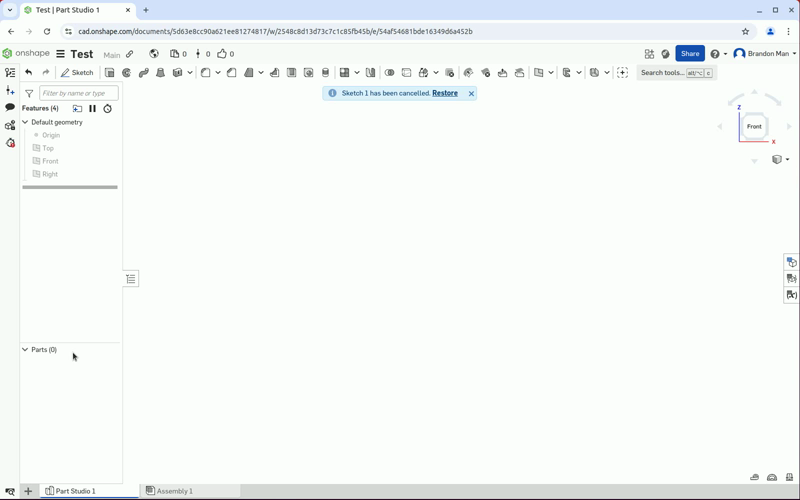
key(left)
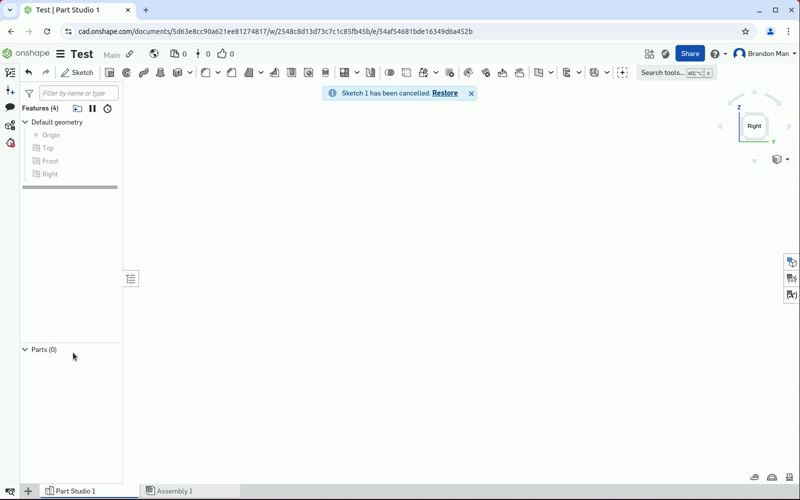
key_up(shift)
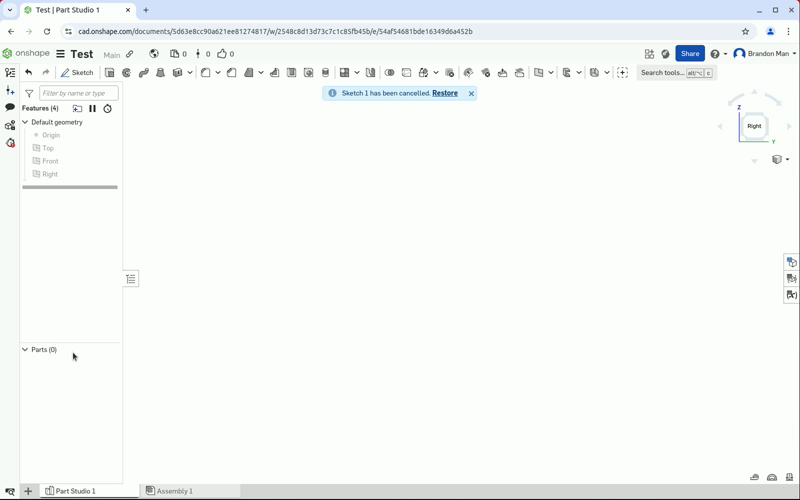
mouse_move(73, 352)
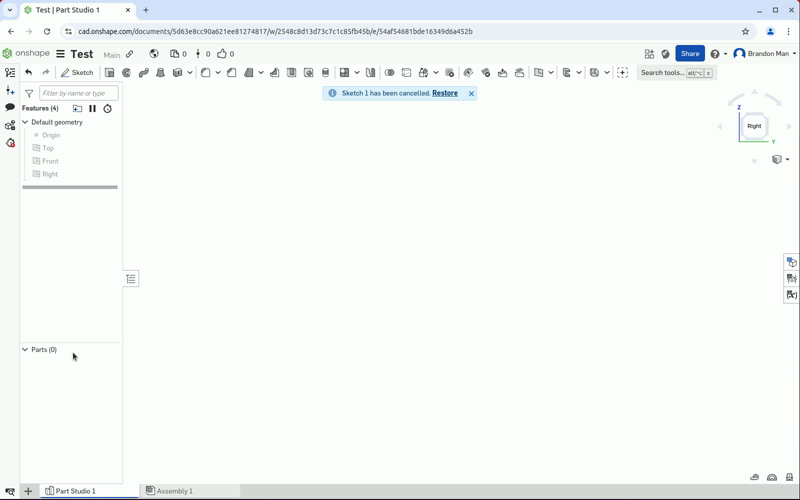
key(shift+y)
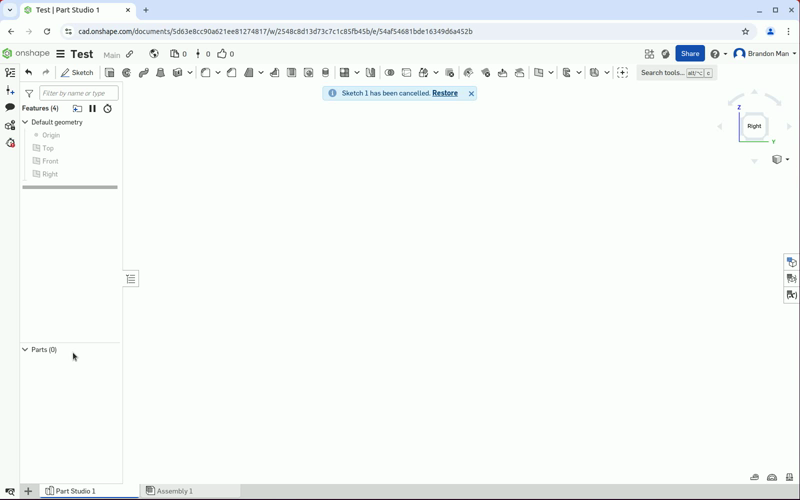
key(shift+s)
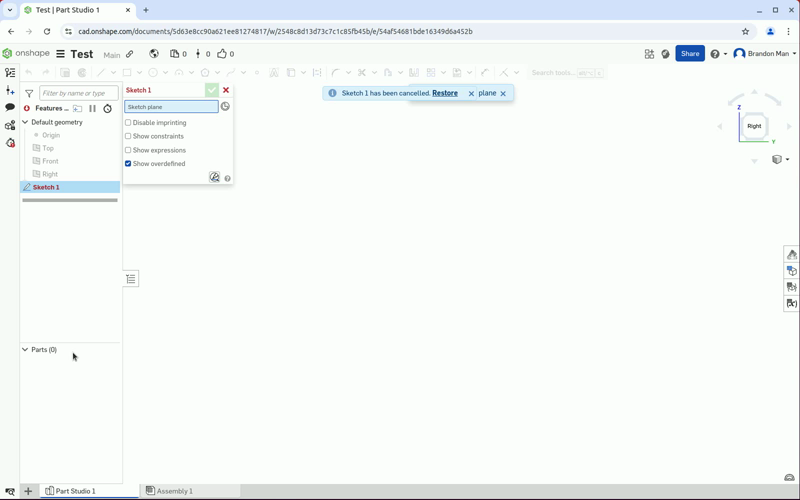
mouse_move(73, 176)
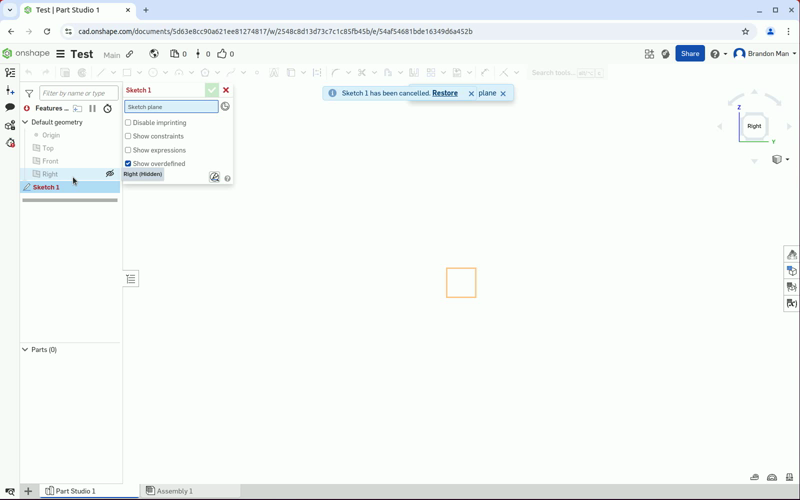
click(73, 176)
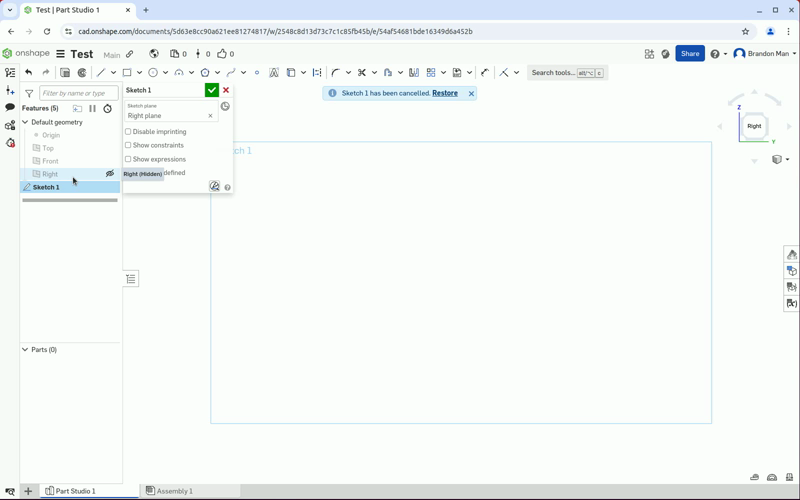
mouse_move(73, 352)
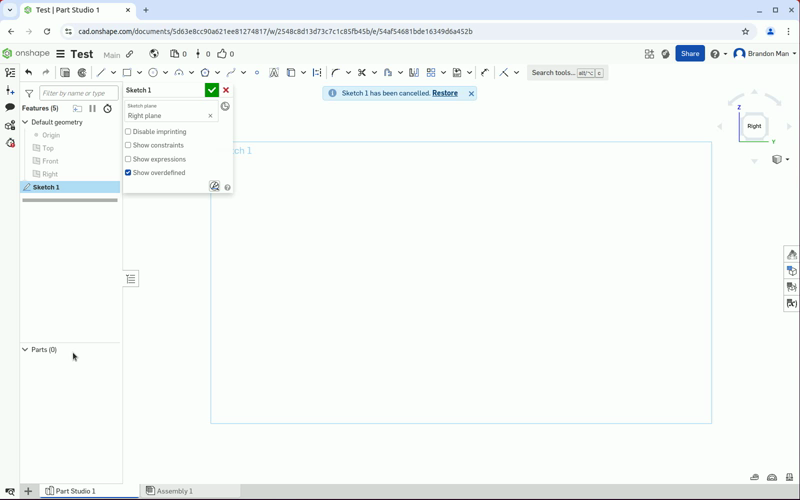
key(y)
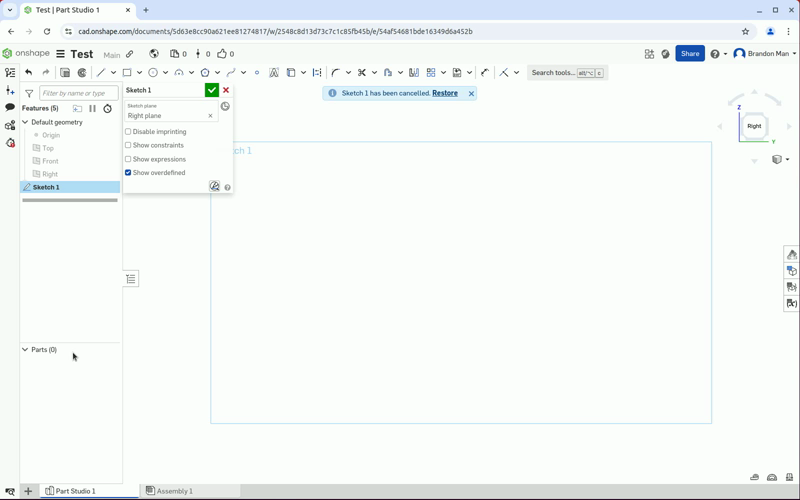
key(l)
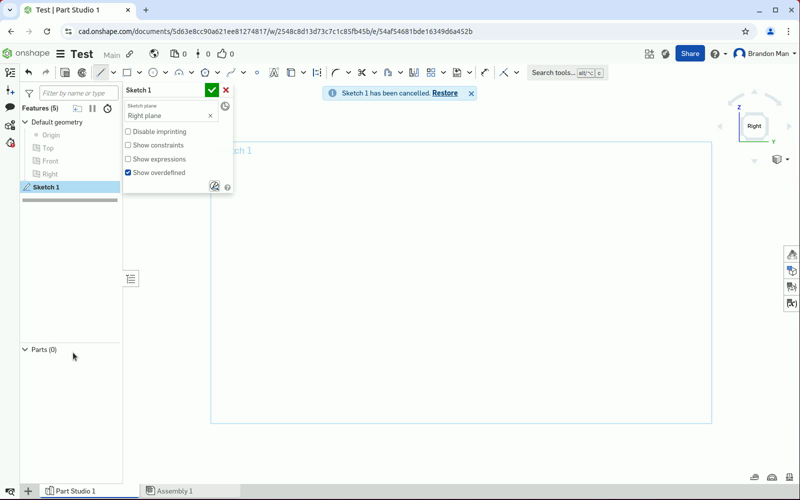
key_down(shift)
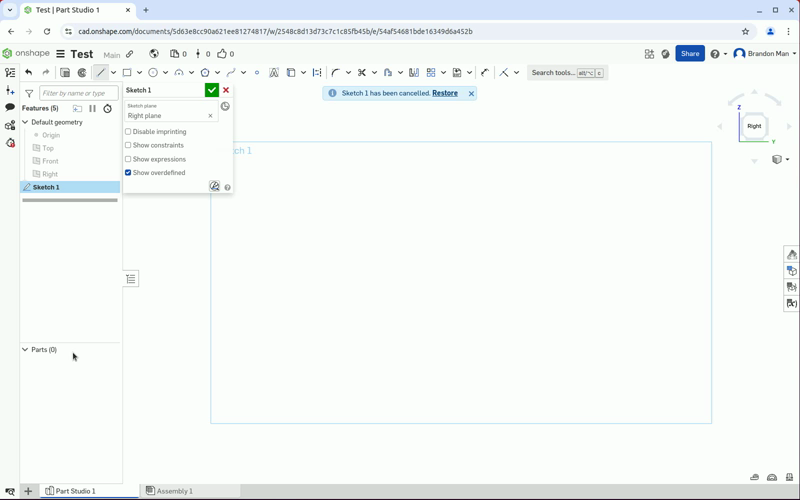
mouse_move(348, 282)
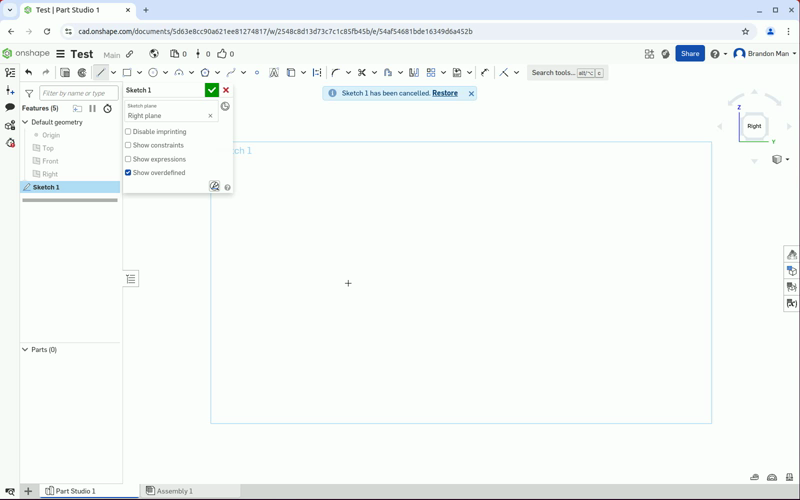
click(348, 282)
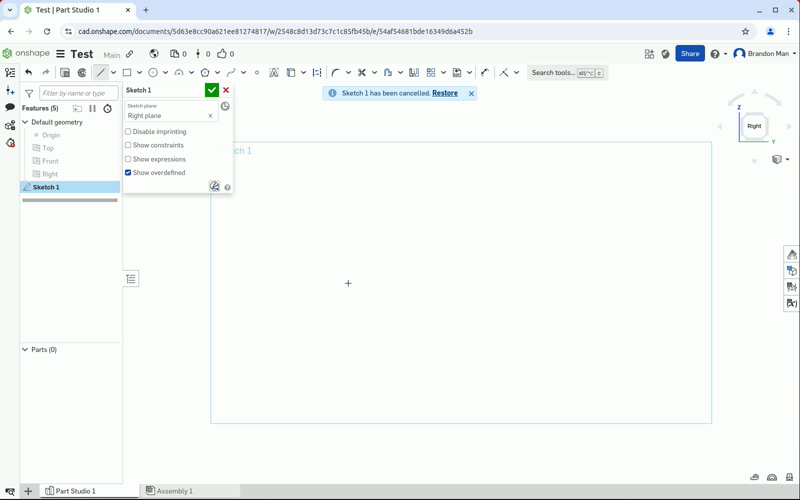
key_up(shift)
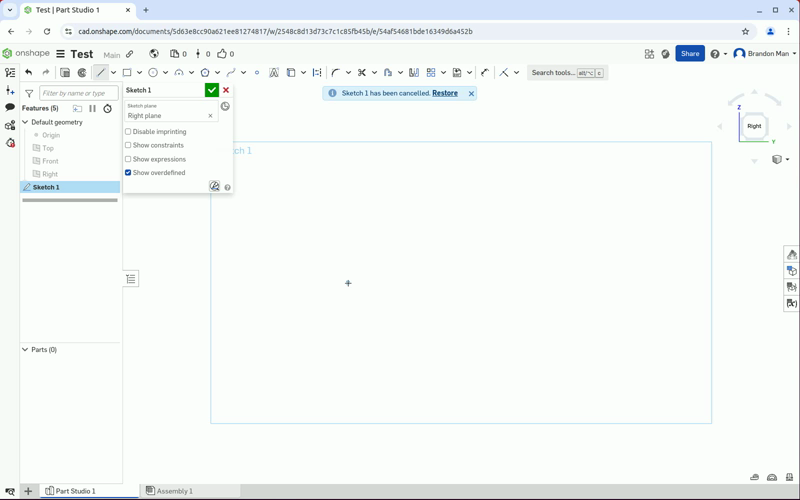
key_down(shift)
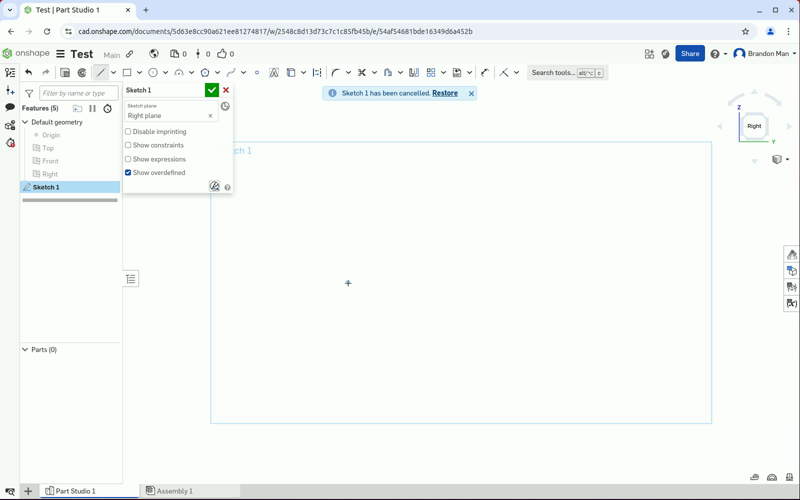
mouse_move(460, 282)
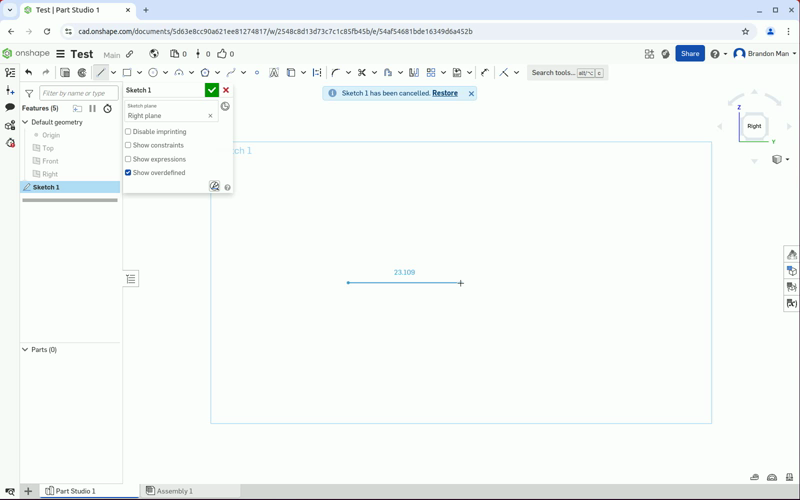
click(460, 282)
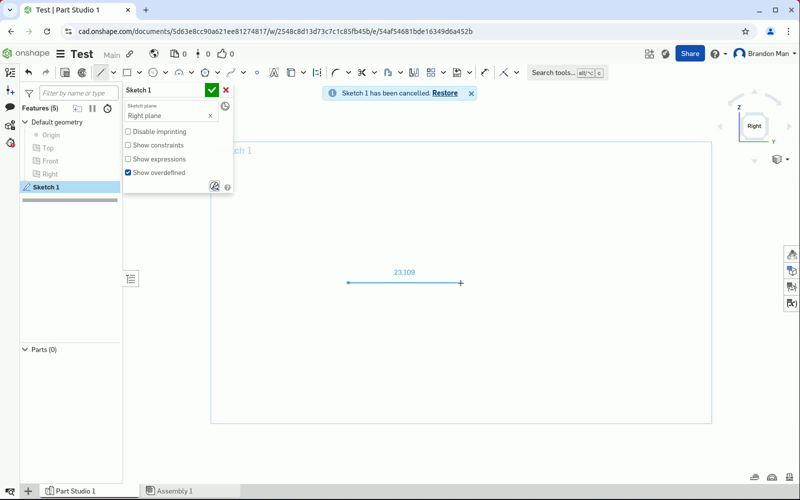
key_up(shift)
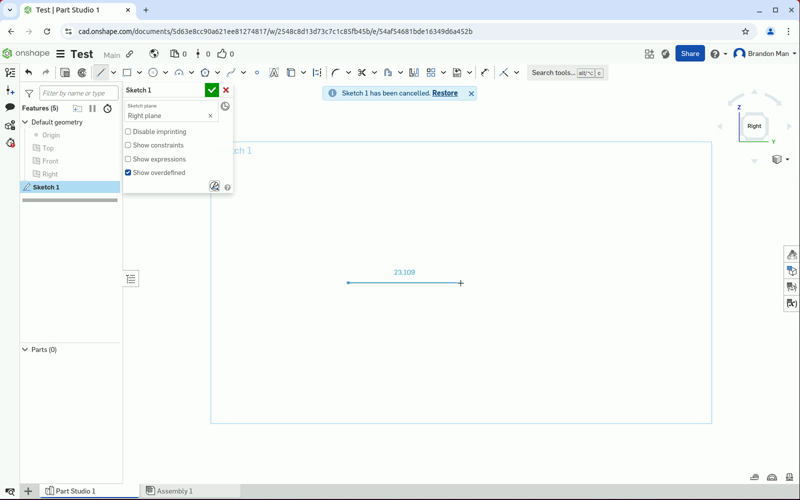
key_down(shift)
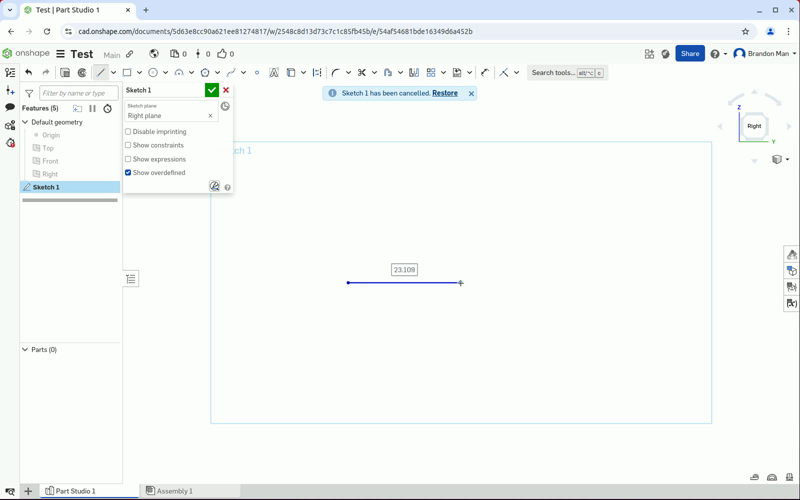
mouse_move(460, 170)
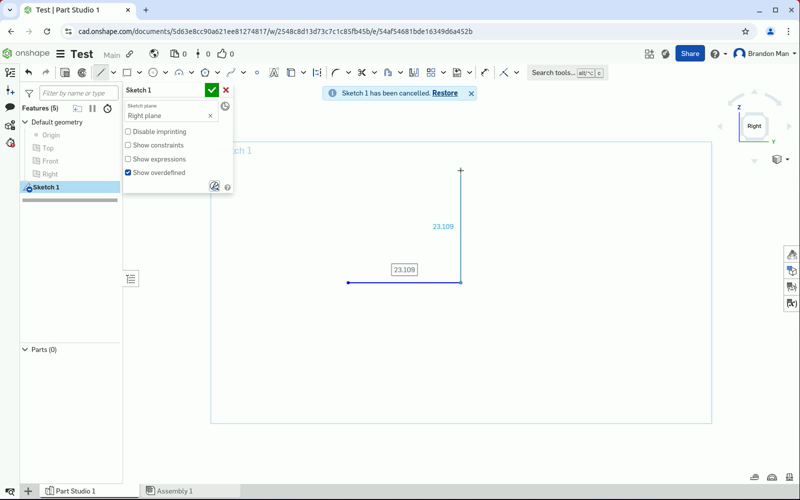
click(460, 170)
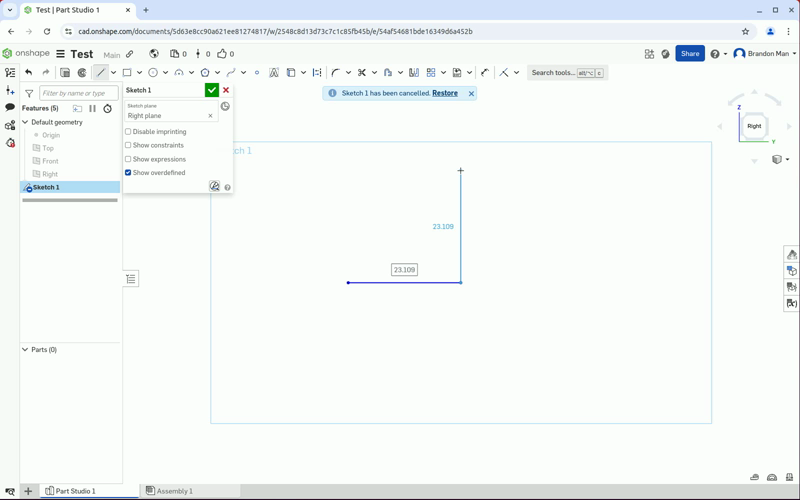
key_up(shift)
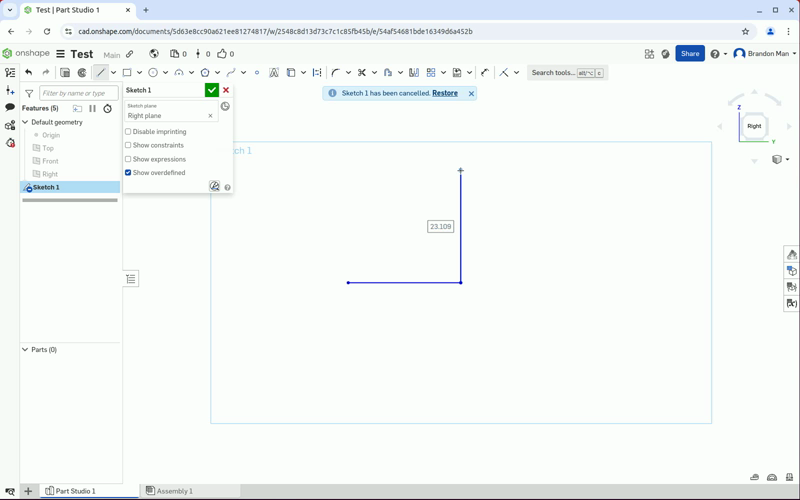
key_down(shift)
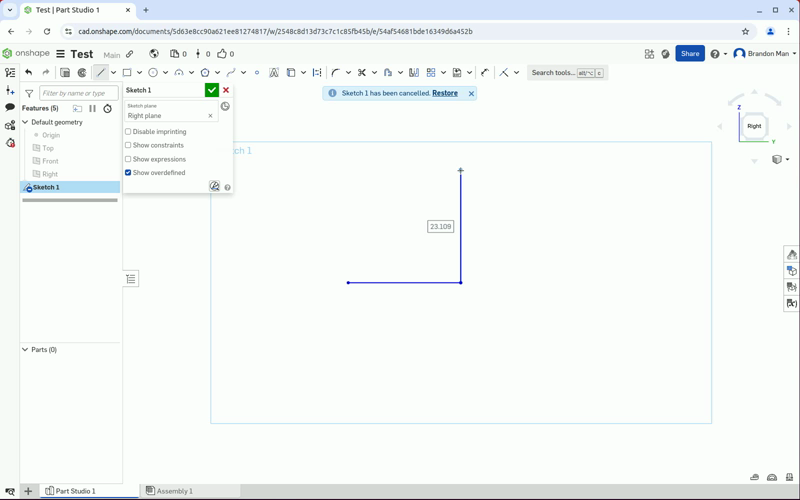
mouse_move(348, 170)
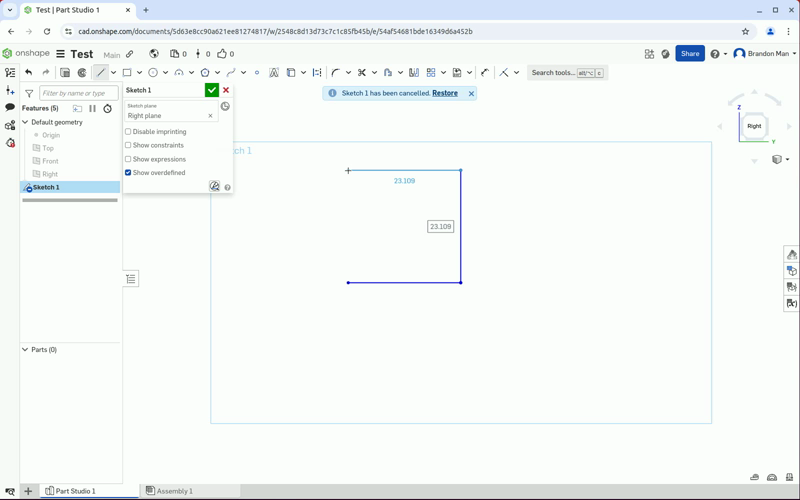
click(348, 170)
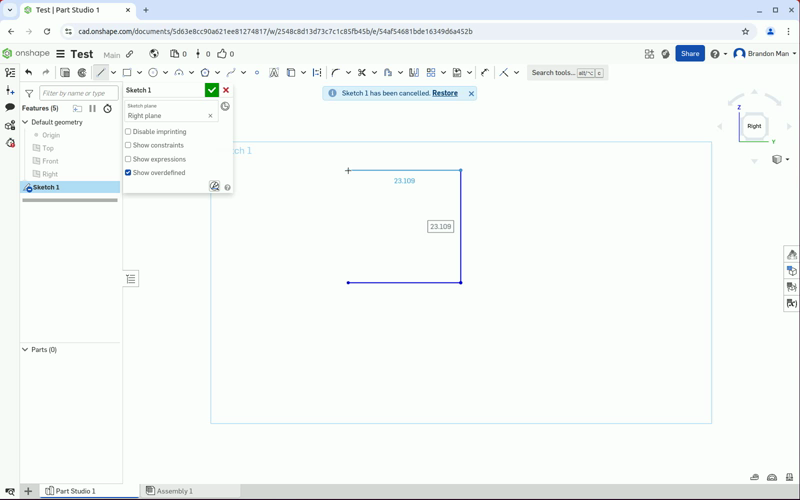
key_up(shift)
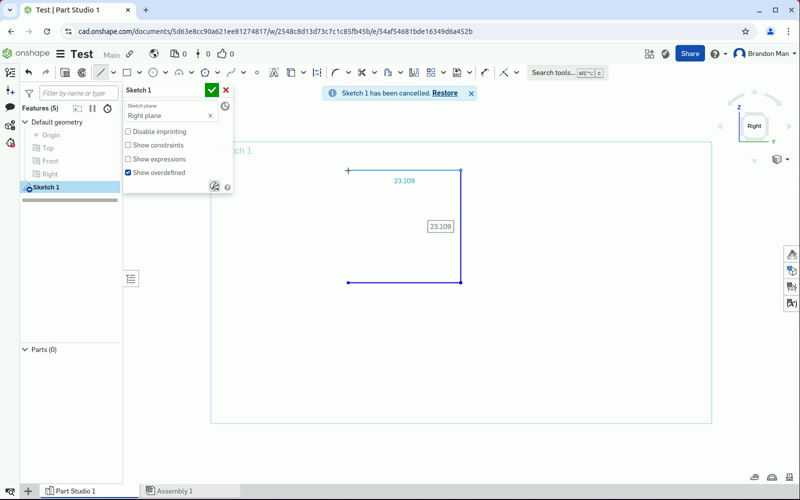
key_down(shift)
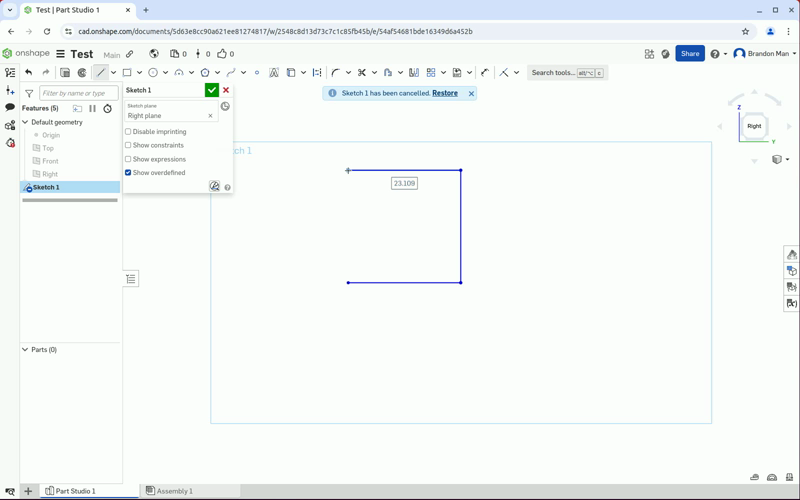
mouse_move(378, 170)
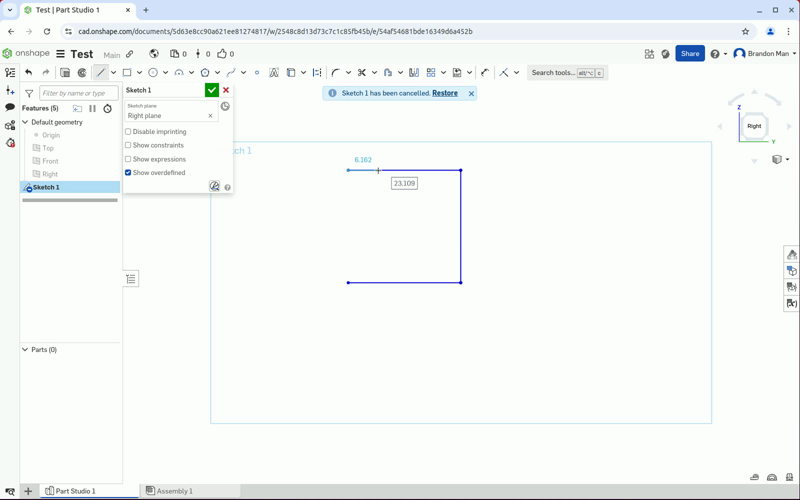
mouse_move(348, 198)
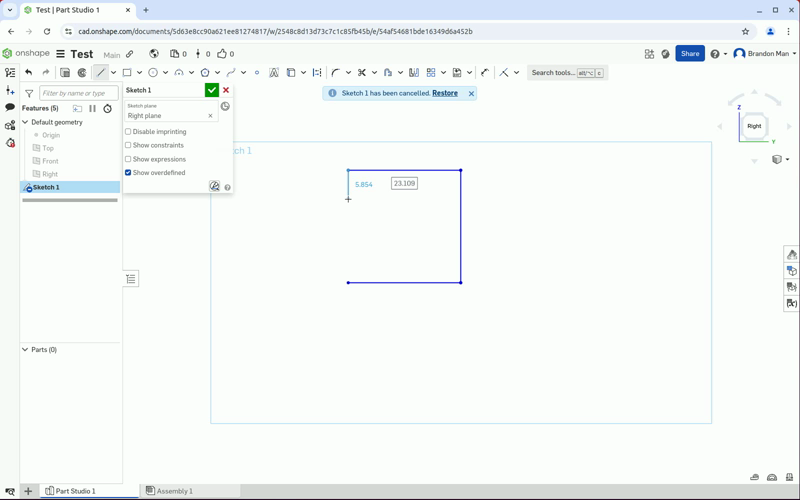
click(348, 198)
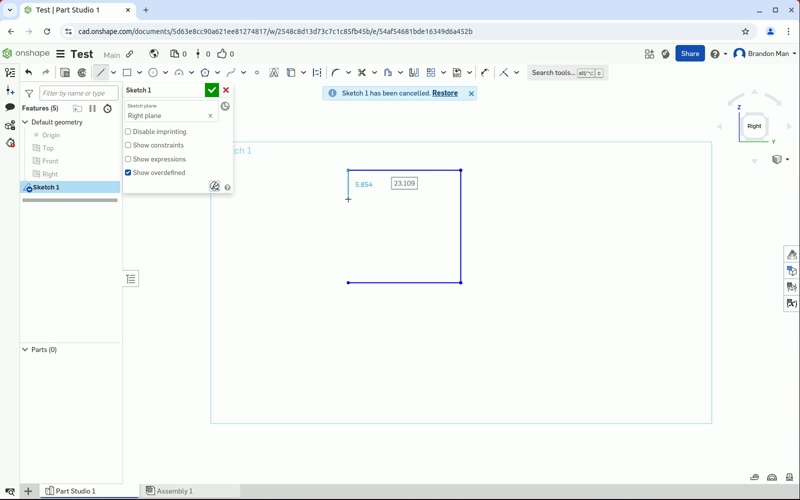
key_up(shift)
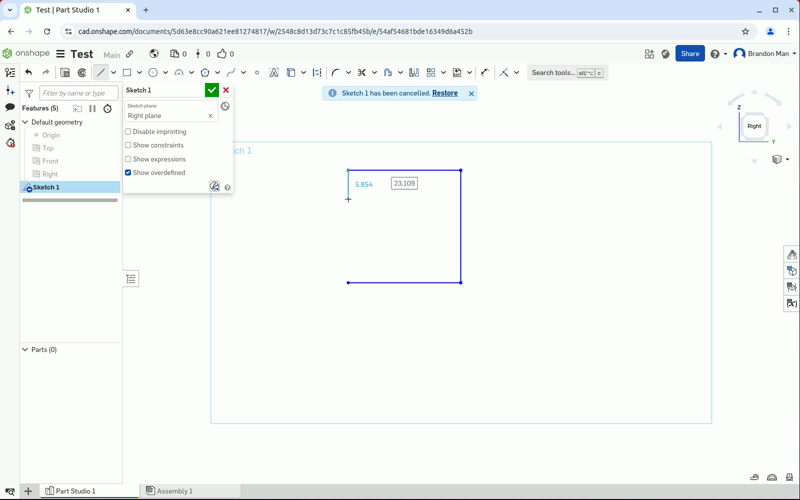
key_down(shift)
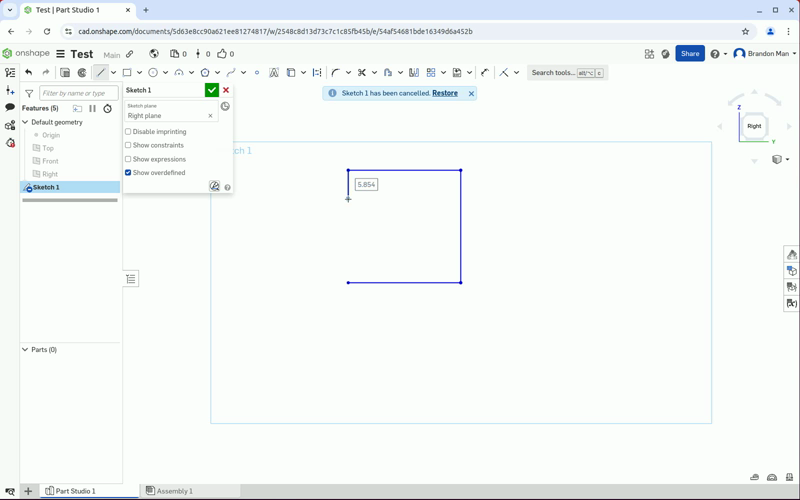
mouse_move(378, 198)
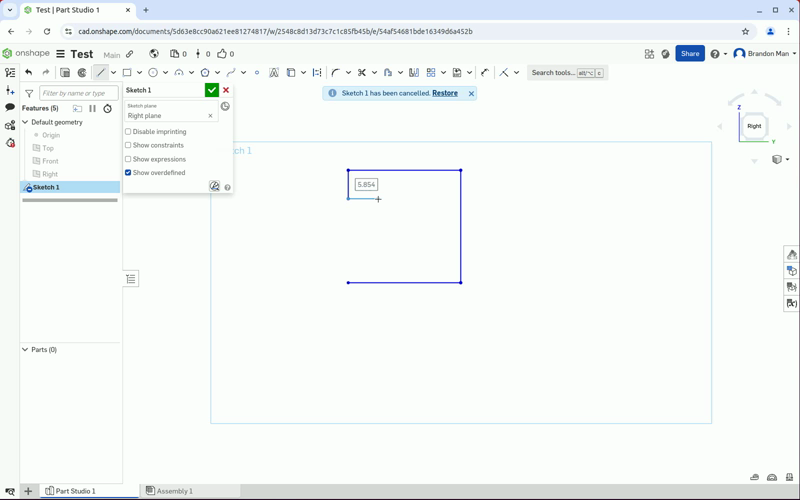
mouse_move(376, 198)
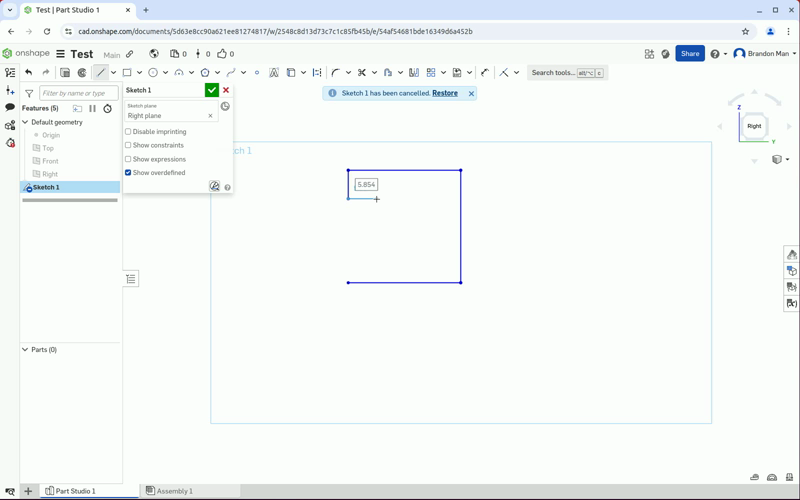
click(376, 198)
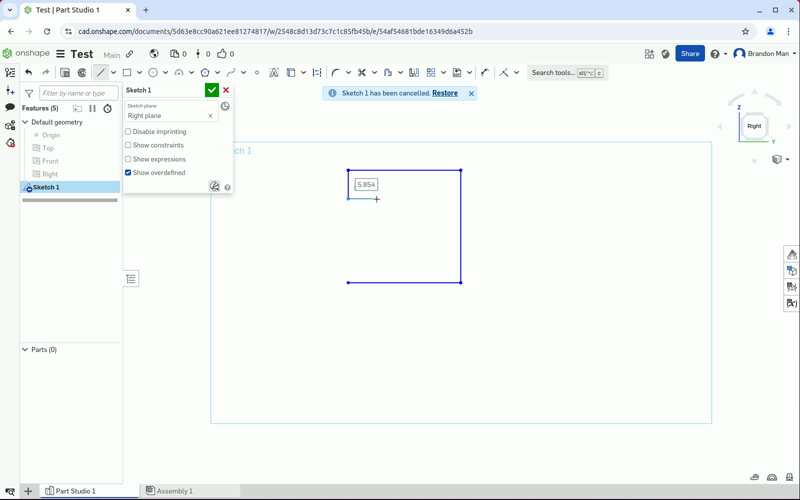
key_up(shift)
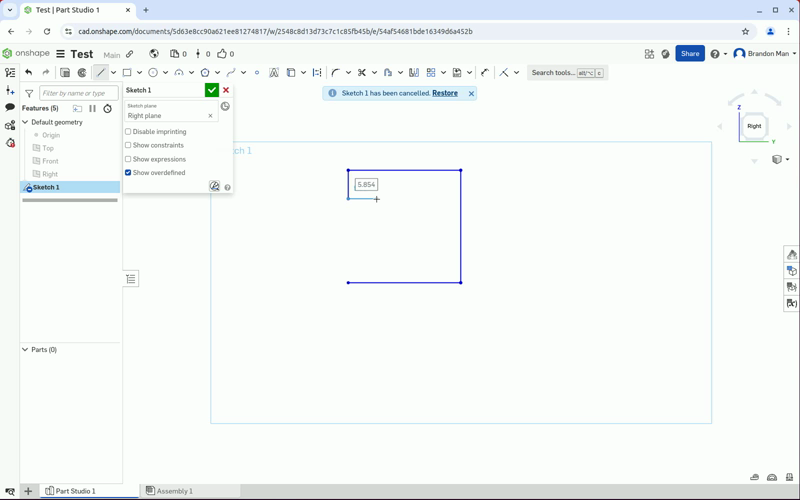
key_down(shift)
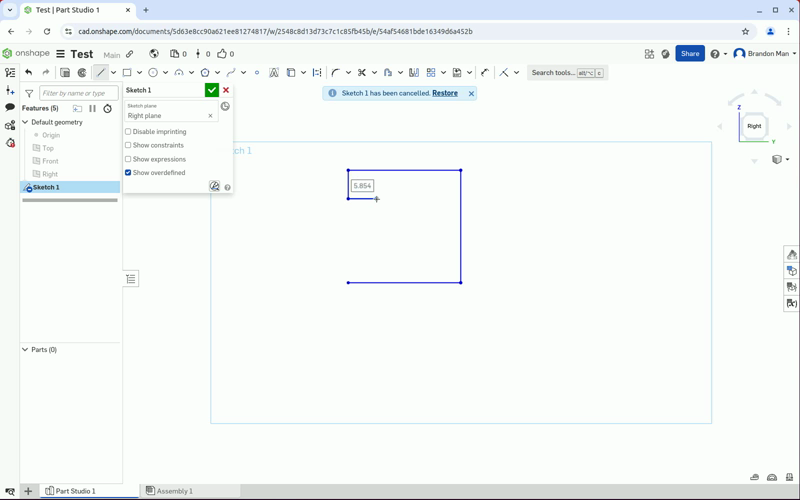
mouse_move(406, 198)
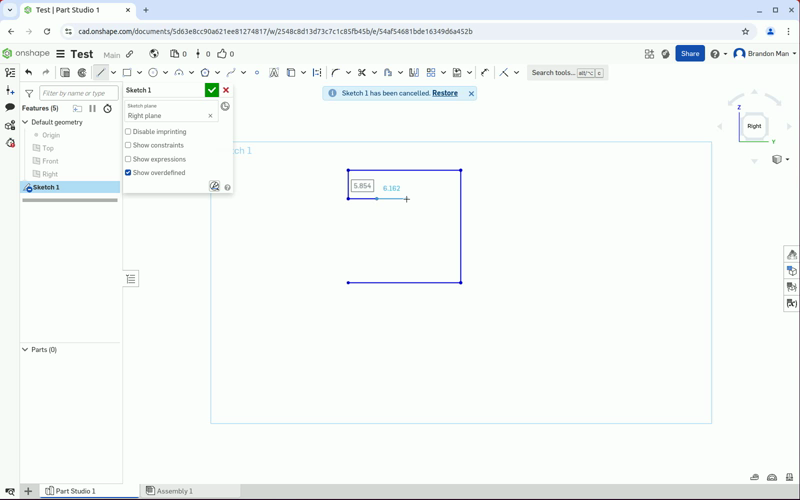
mouse_move(376, 254)
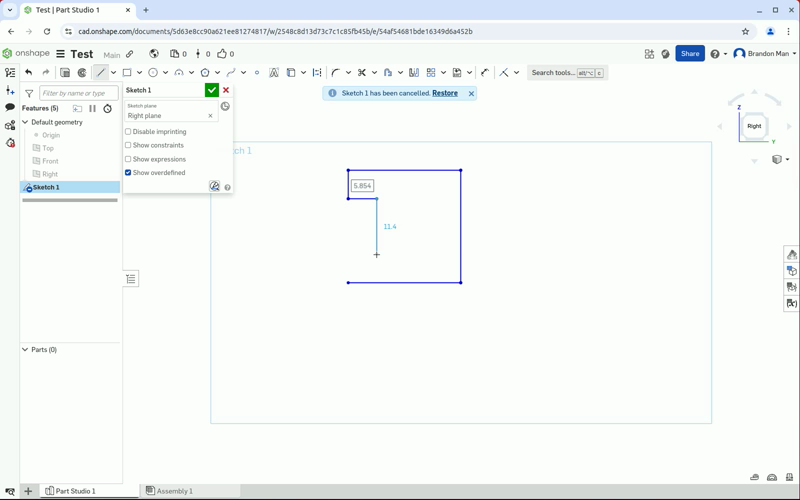
click(376, 254)
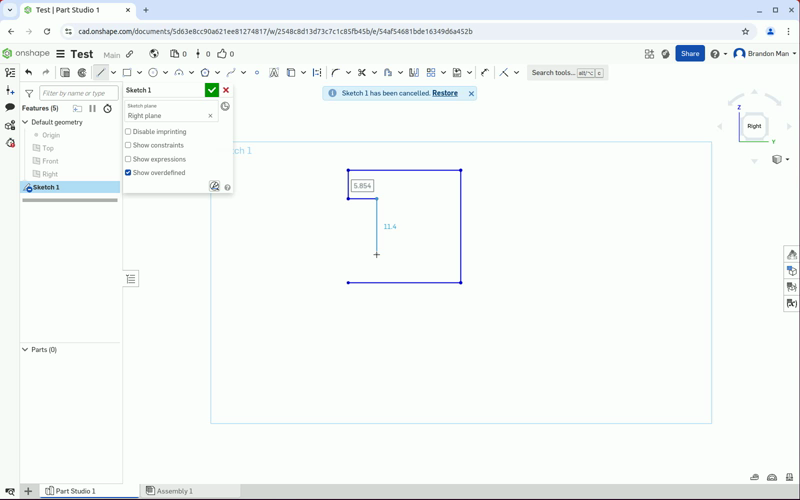
key_up(shift)
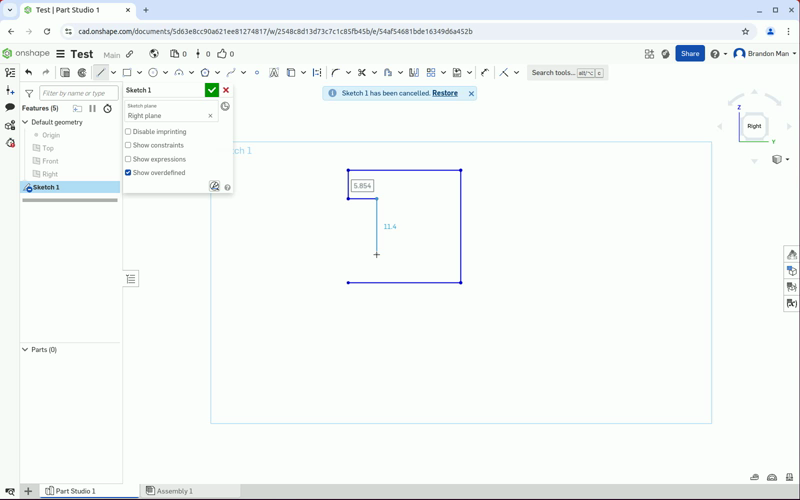
key_down(shift)
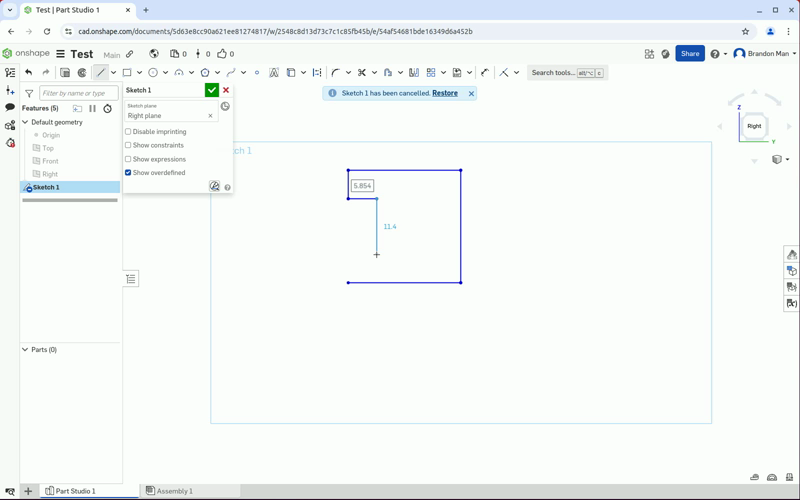
mouse_move(406, 254)
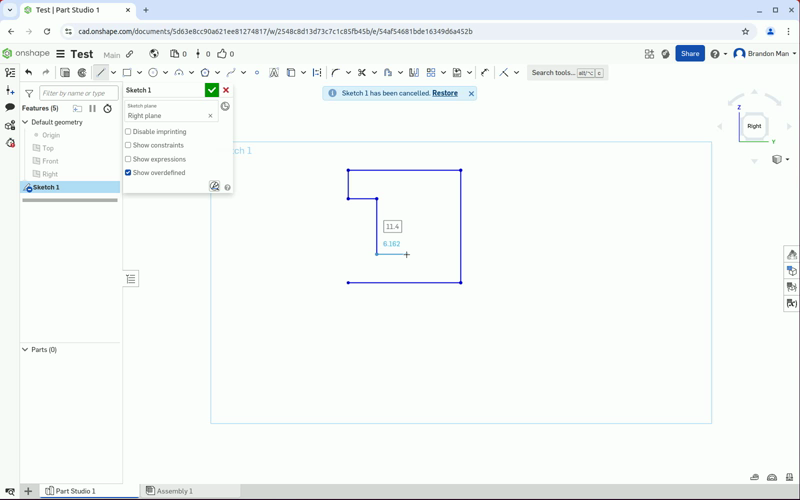
mouse_move(348, 254)
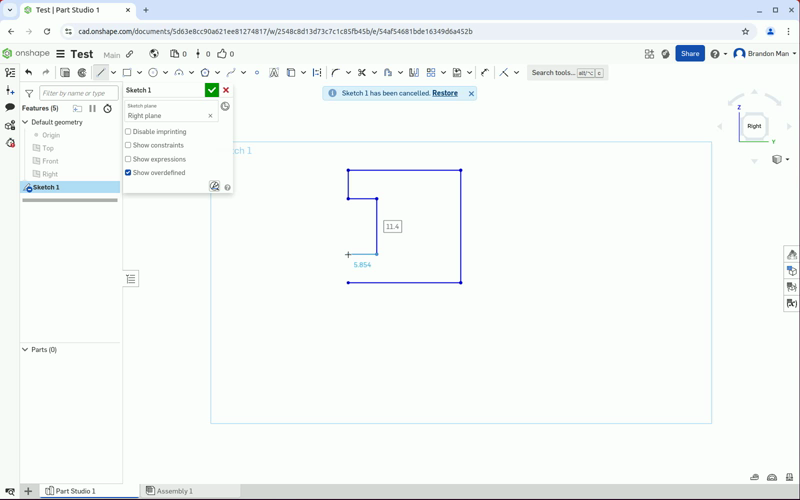
click(348, 254)
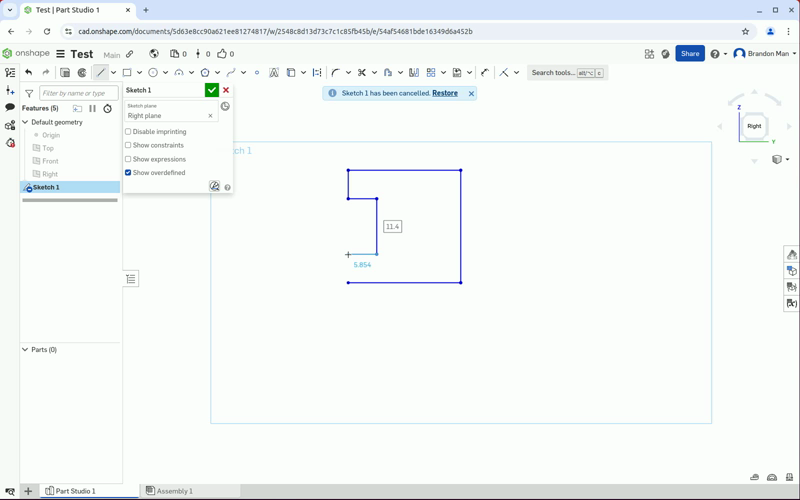
key_up(shift)
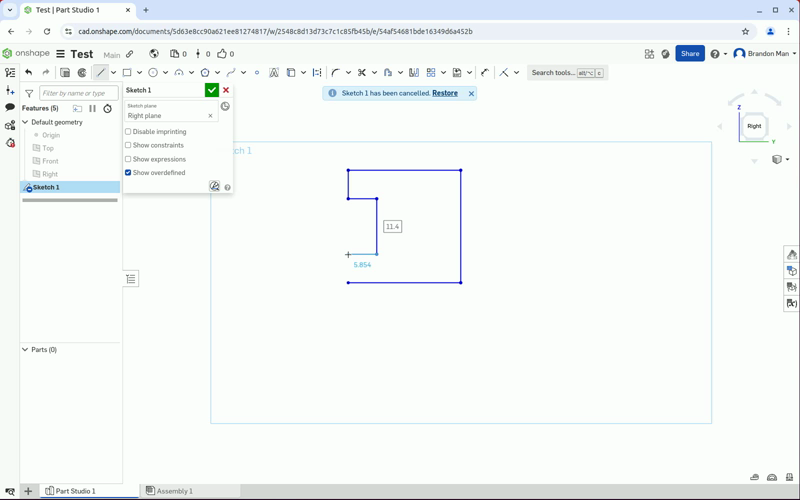
mouse_move(378, 254)
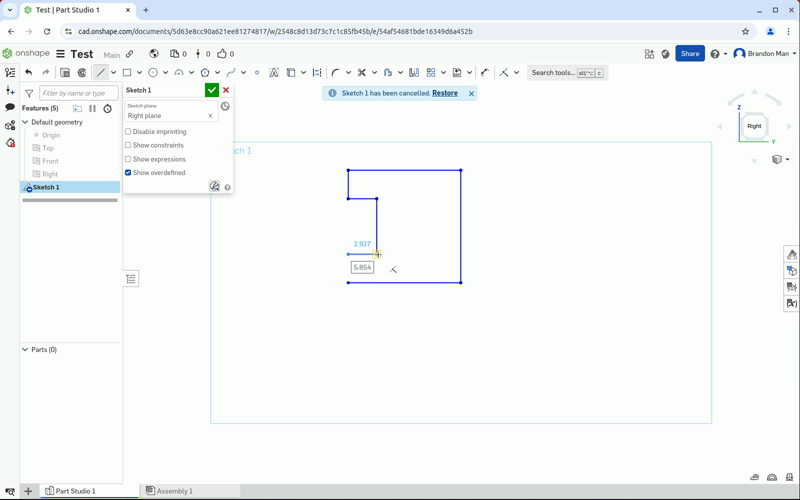
key_down(shift)
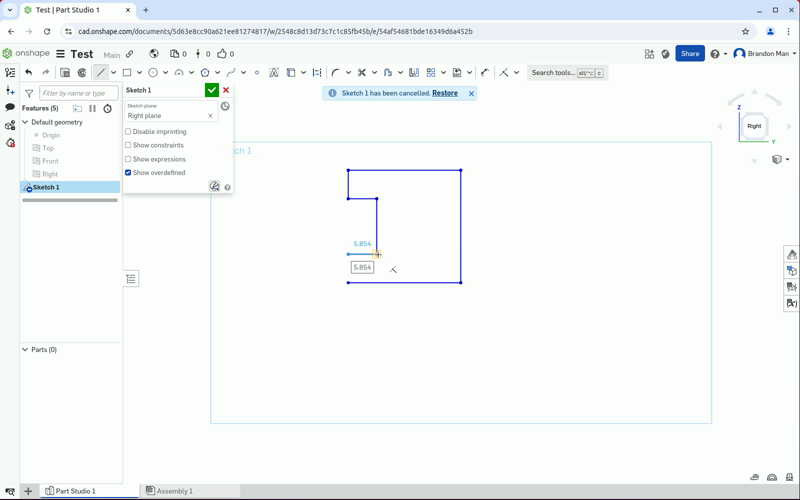
mouse_move(348, 282)
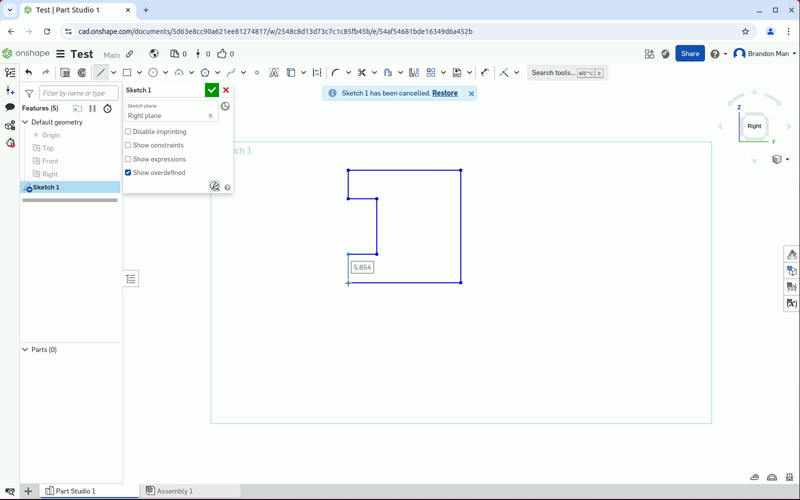
key_up(shift)
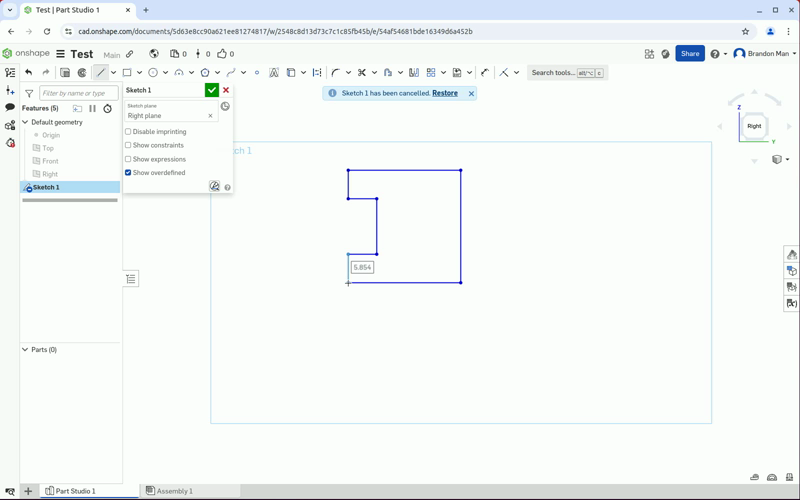
click(348, 282)
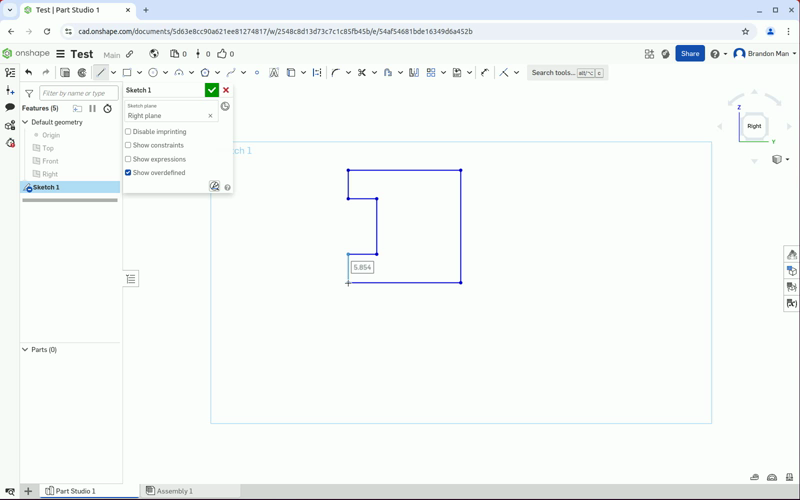
key(esc)
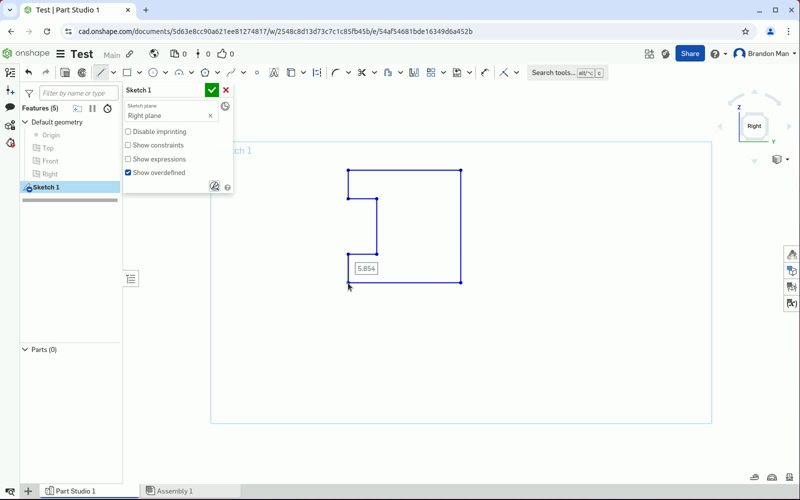
mouse_move(445, 250)
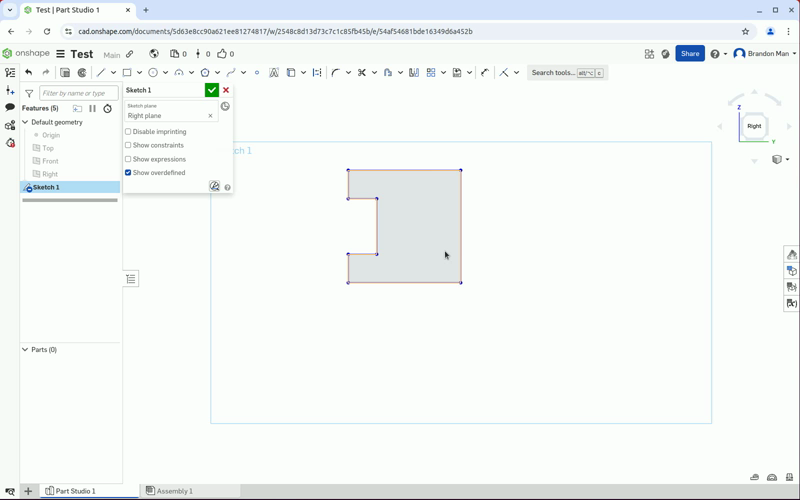
click(445, 250)
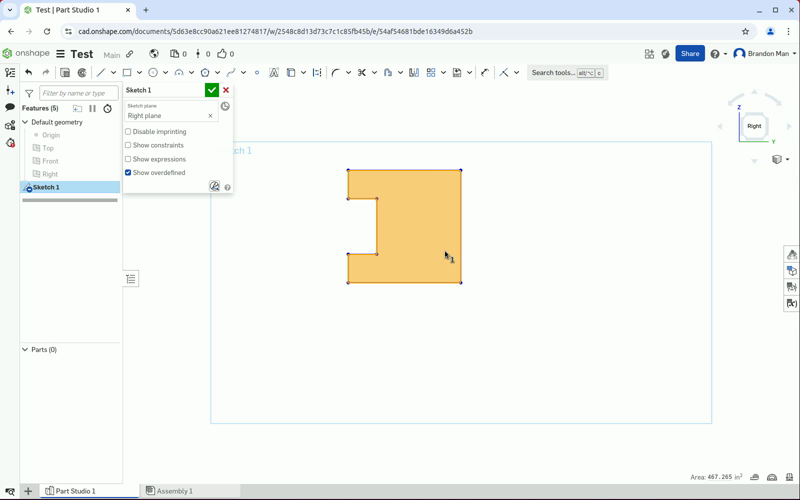
mouse_move(73, 352)
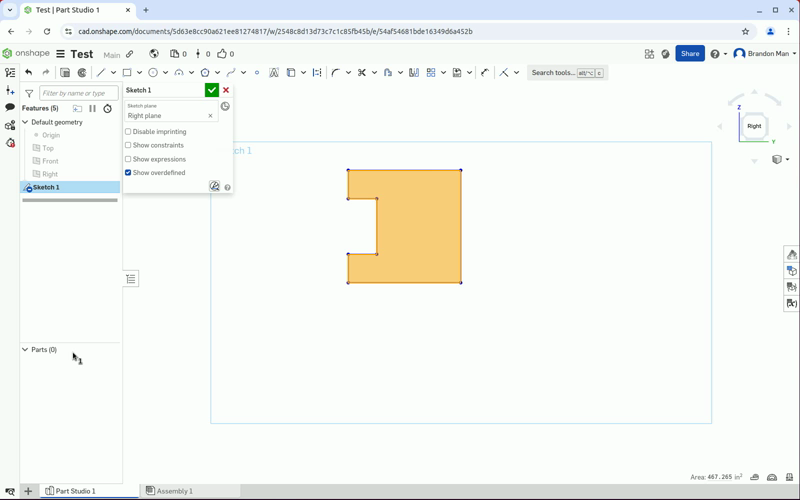
key(shift+y)
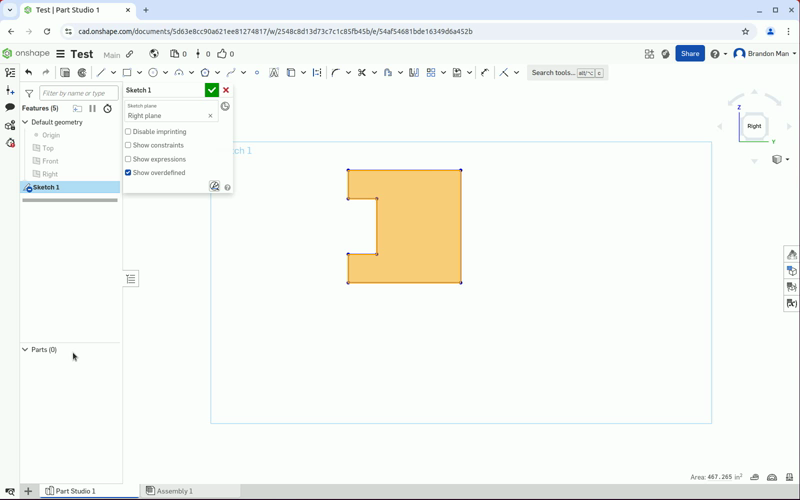
key(shift+e)
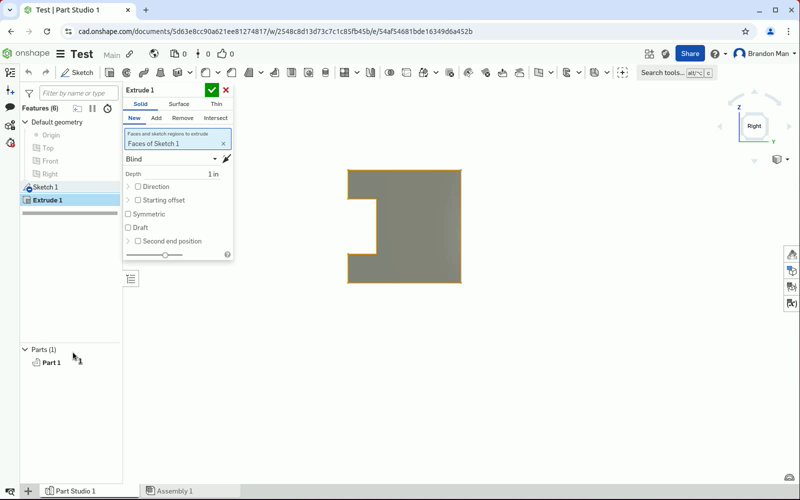
mouse_move(143, 106)
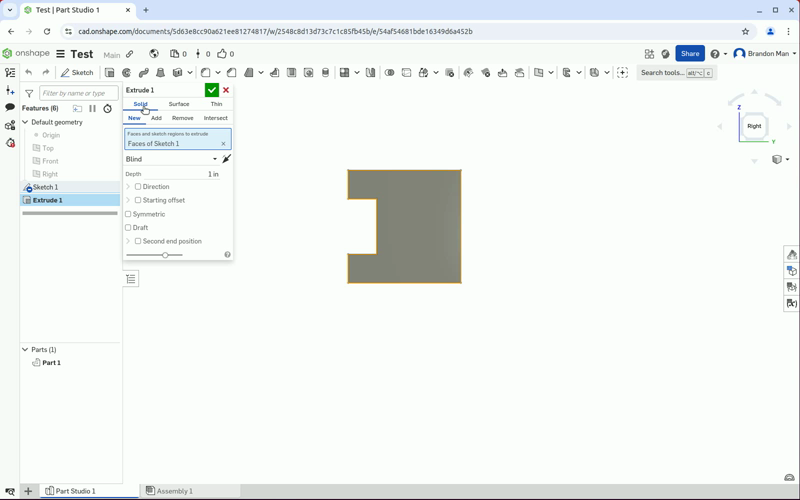
click(143, 106)
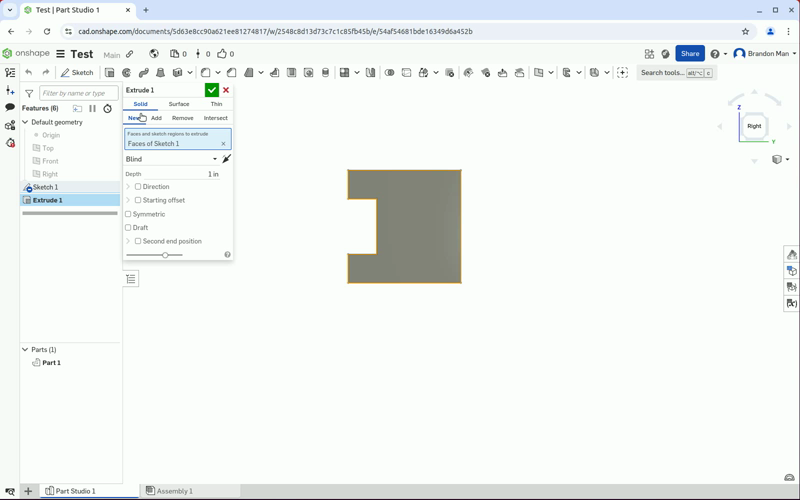
mouse_move(137, 120)
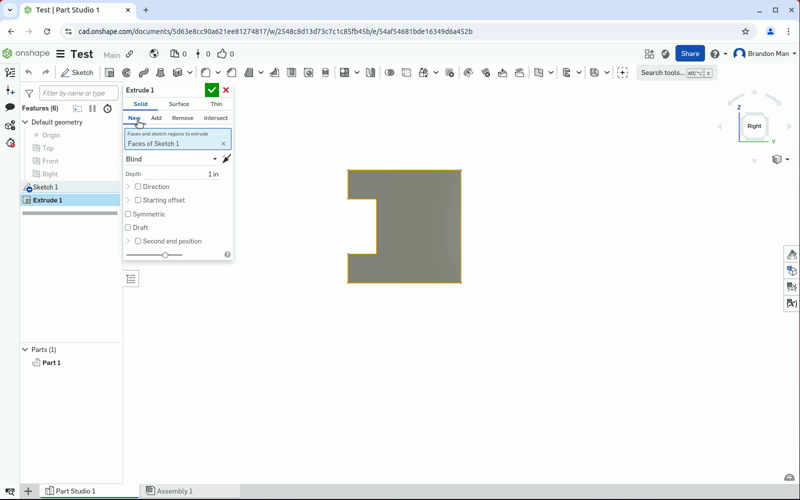
click(137, 120)
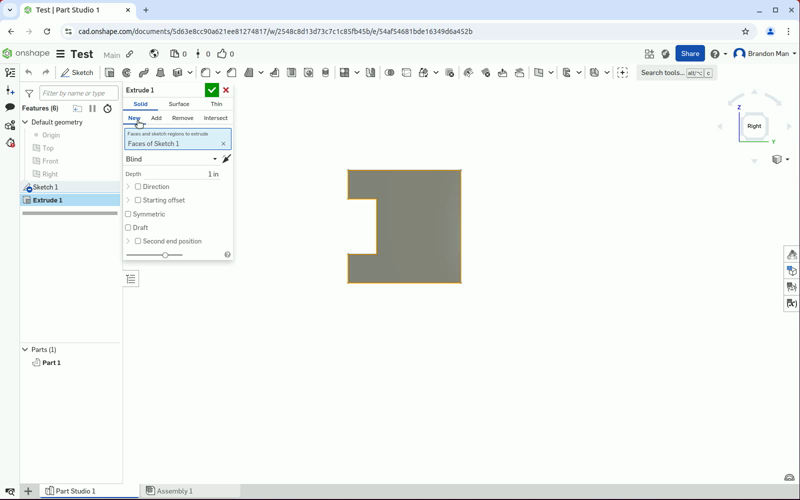
key(tab, 4)
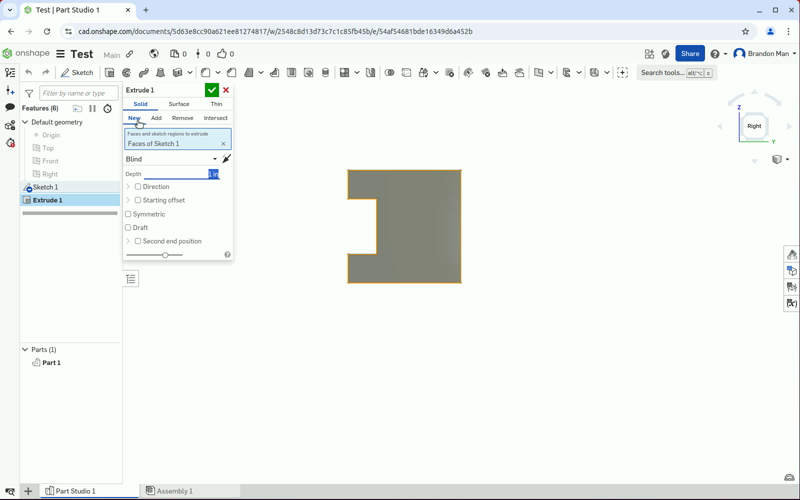
text(11.554)
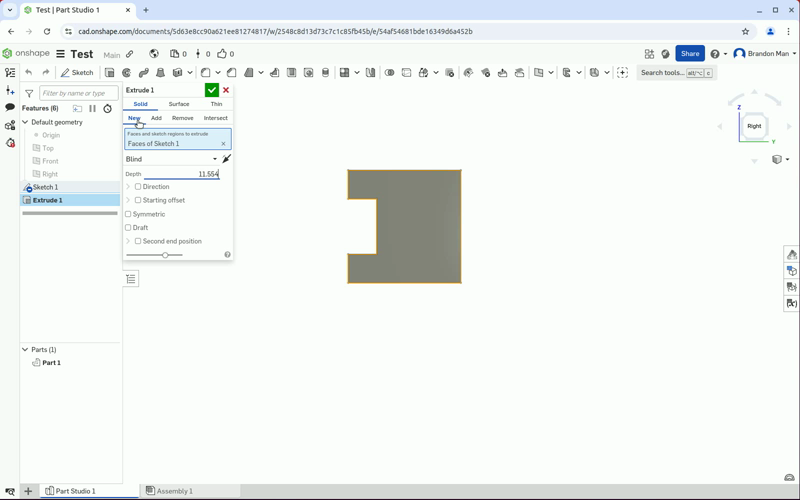
key(enter)
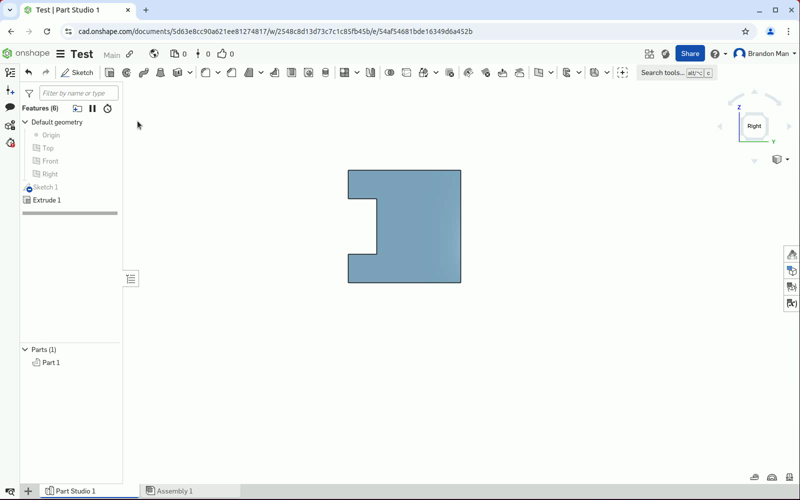
key(shift+h)
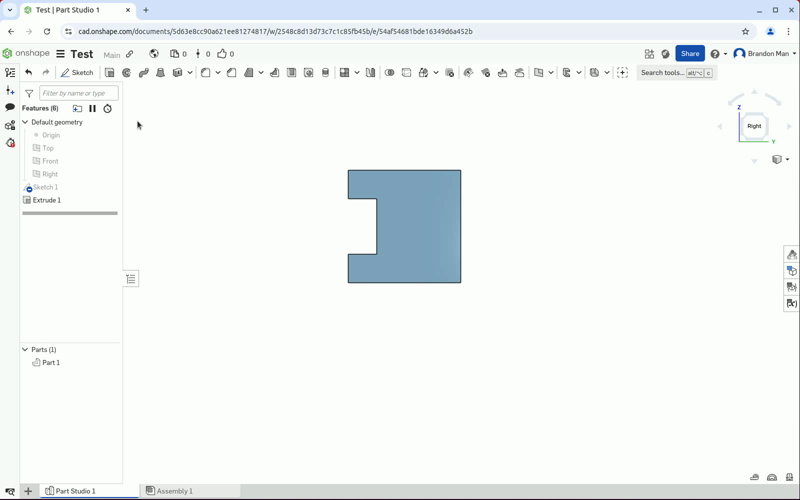
key(shift+h)
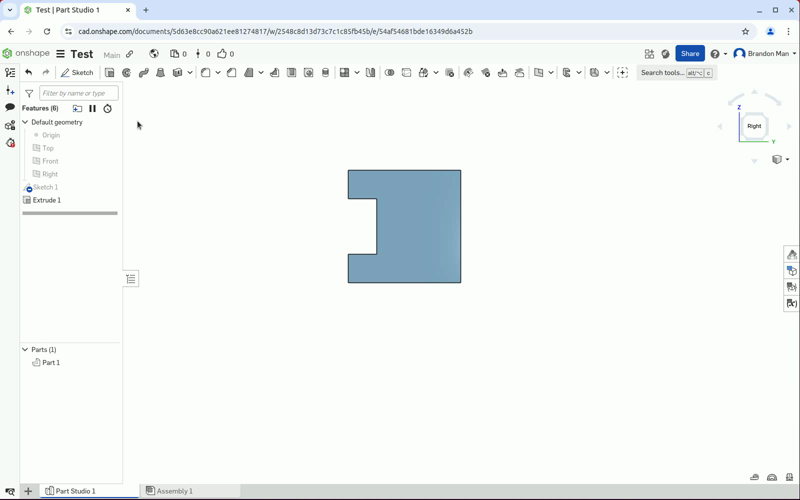
mouse_move(73, 189)
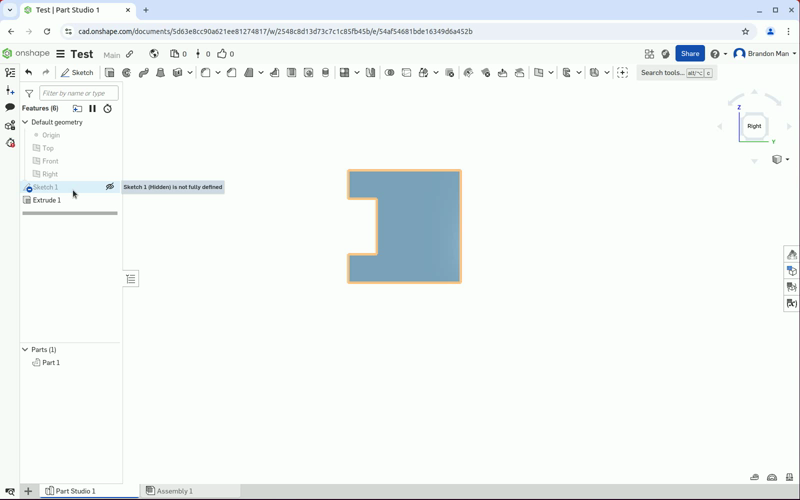
click(73, 189)
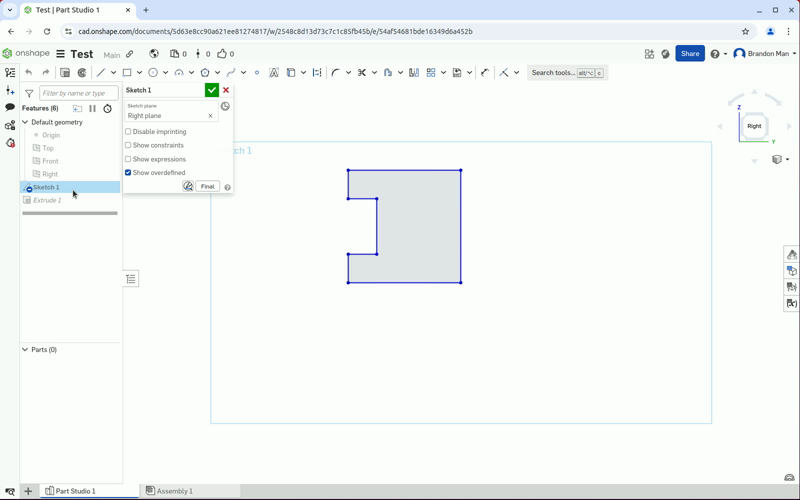
mouse_move(229, 92)
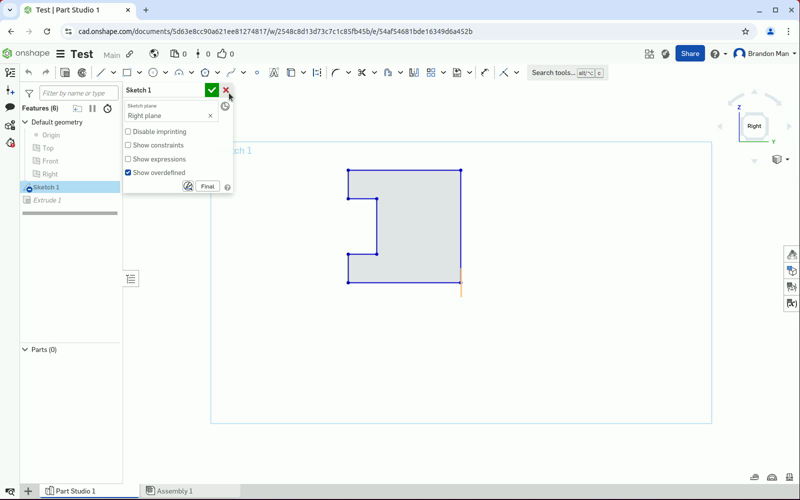
click(229, 92)
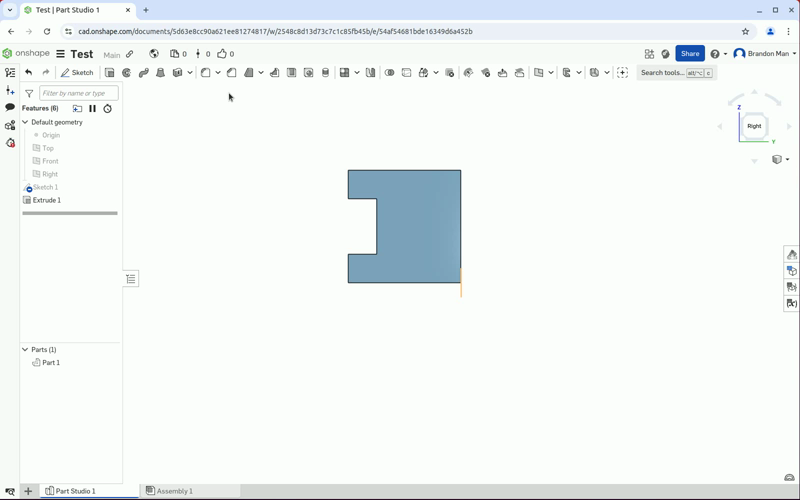
mouse_move(73, 352)
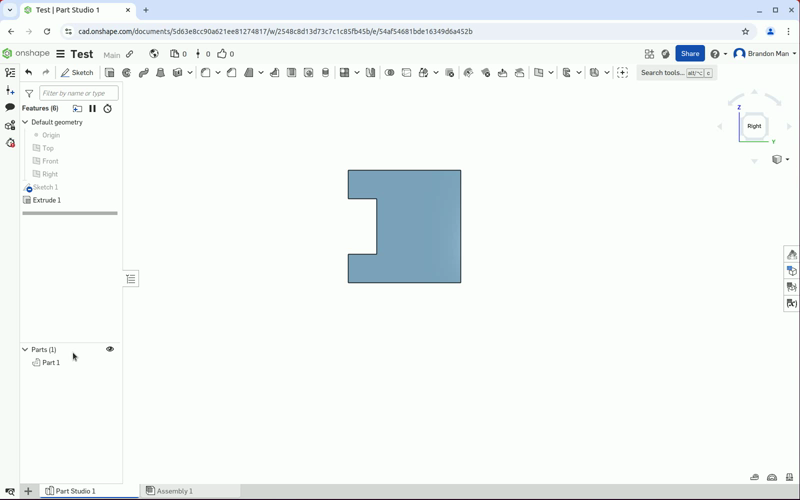
key(y)
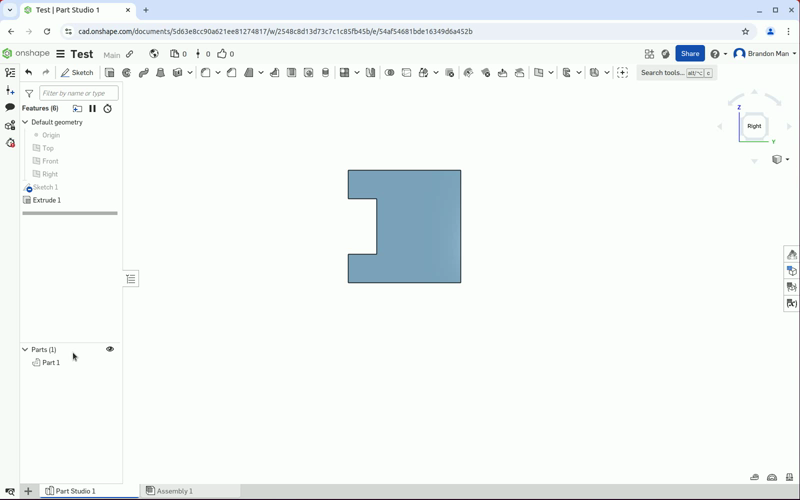
key(shift+p)
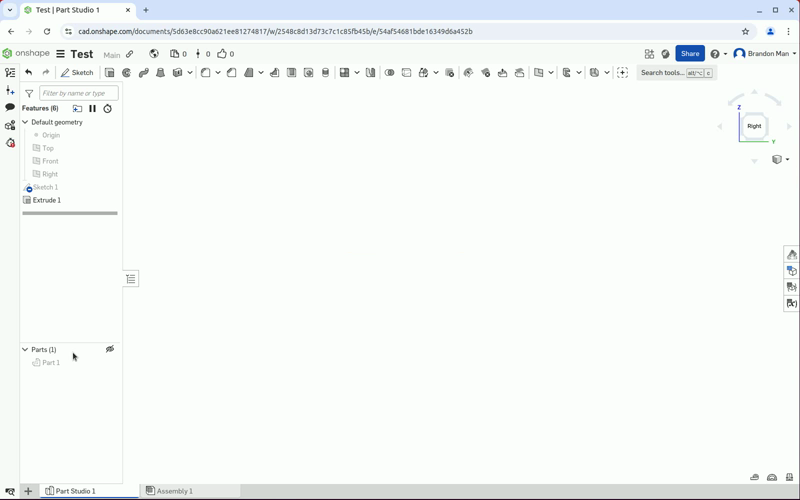
key(space)
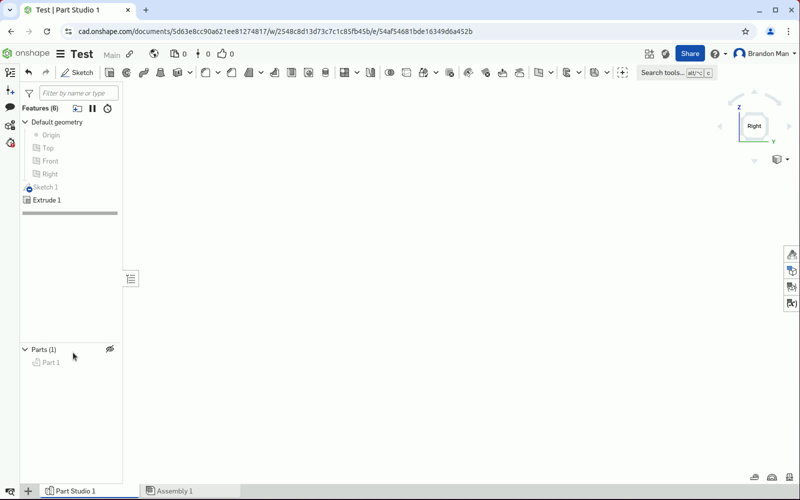
key_down(shift)
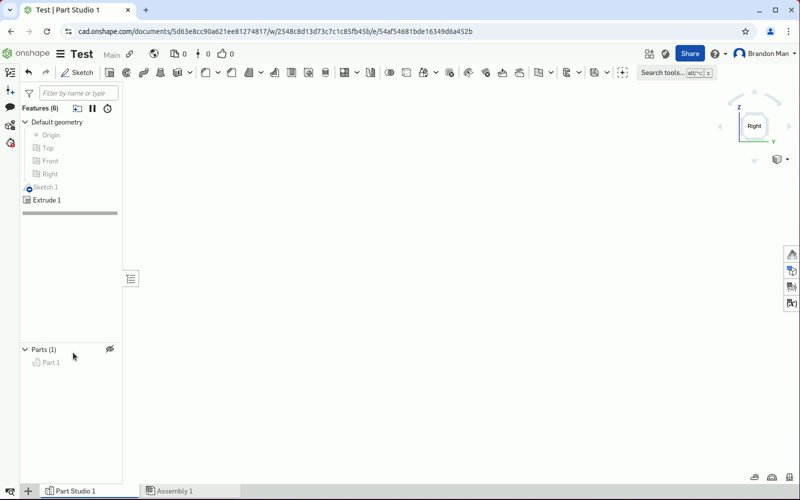
key(right)
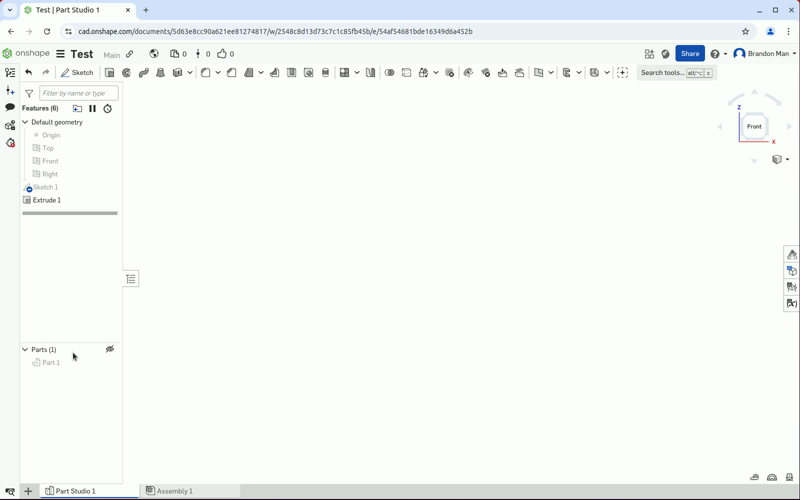
key_up(shift)
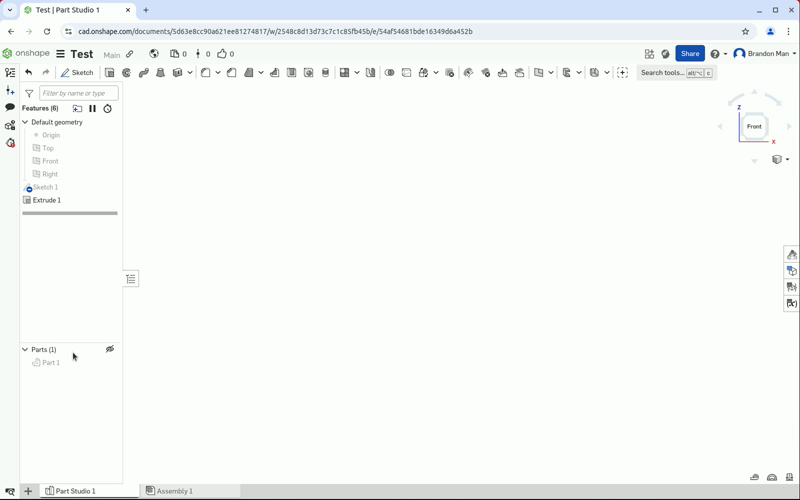
mouse_move(73, 352)
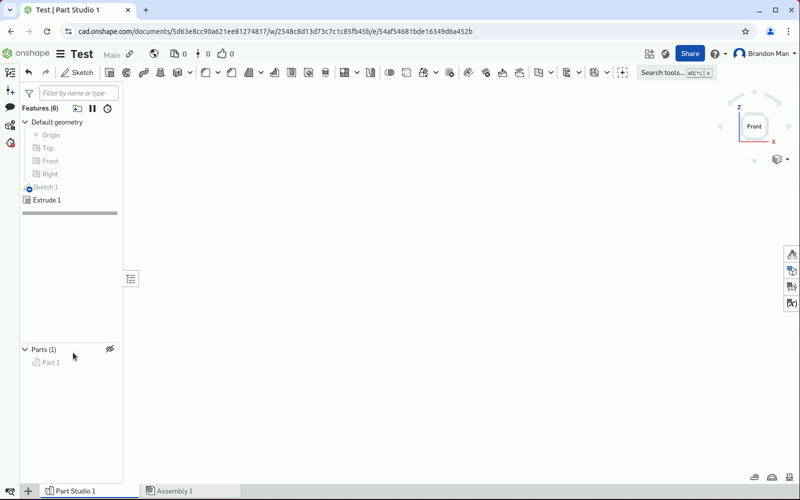
key(shift+y)
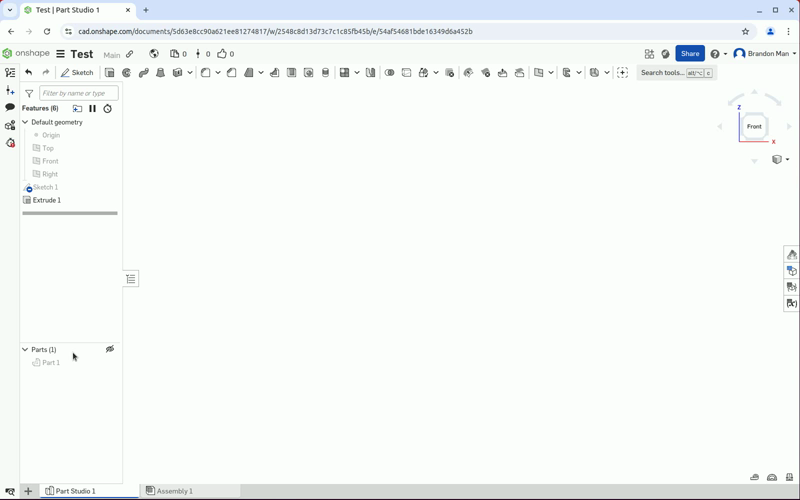
key(shift+s)
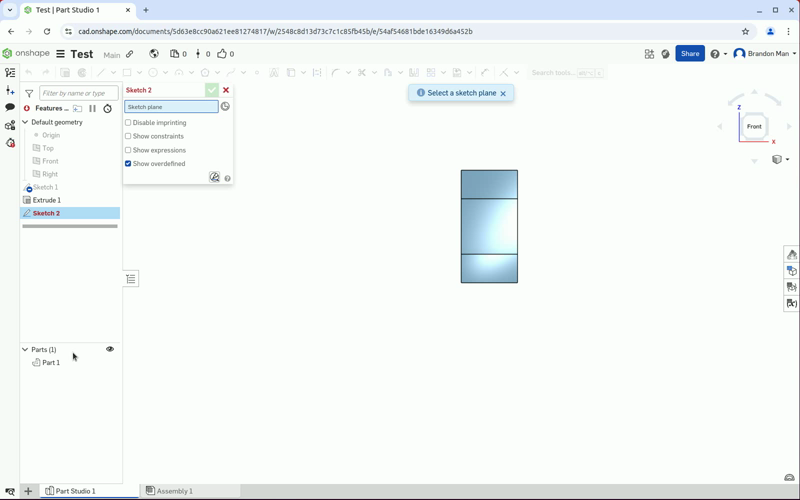
mouse_move(73, 163)
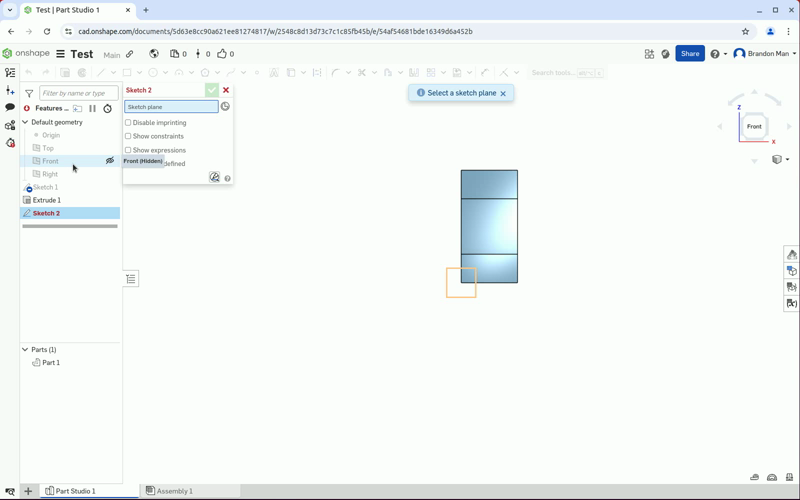
click(73, 163)
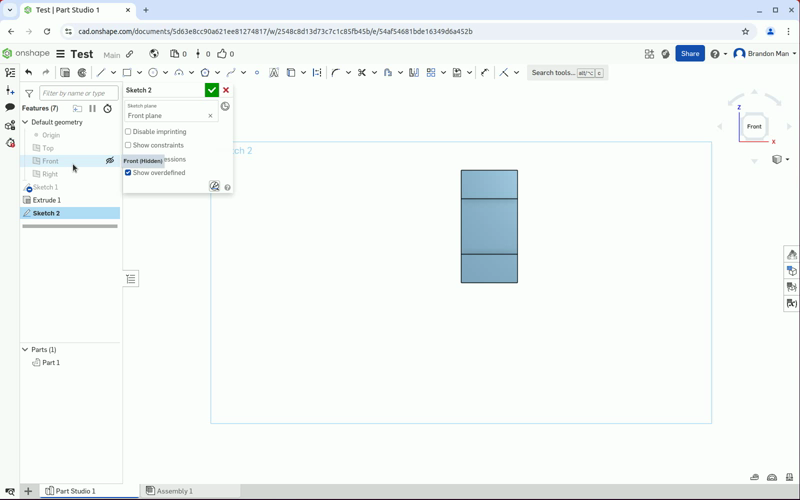
mouse_move(73, 352)
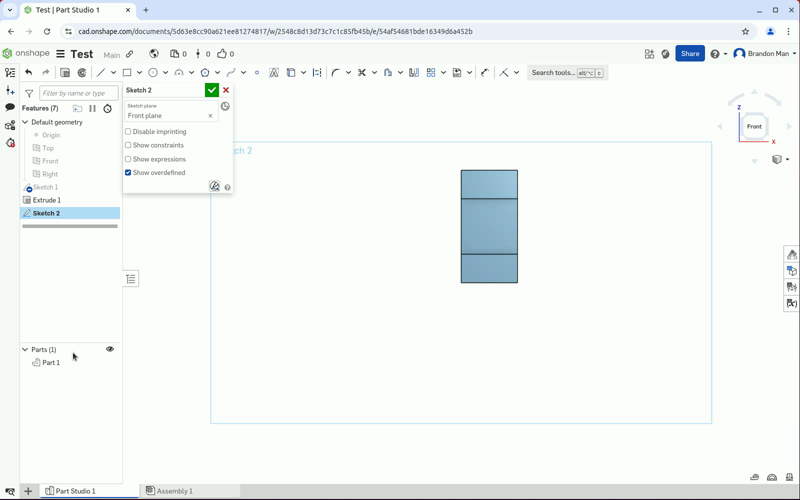
key(y)
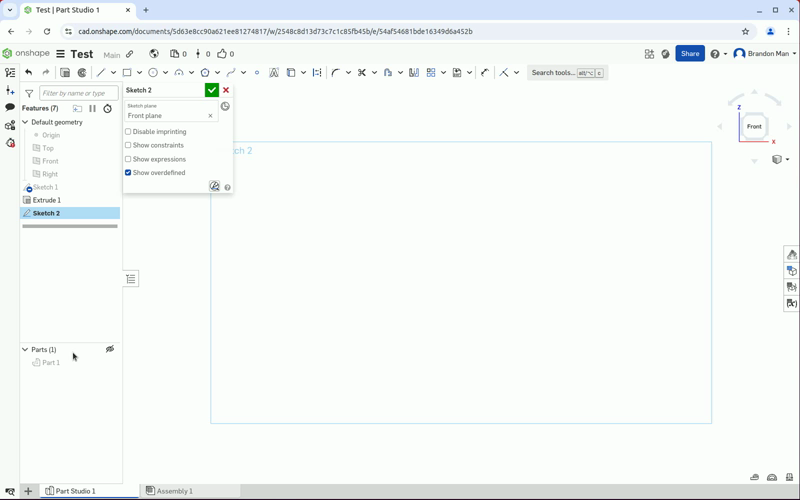
key(a)
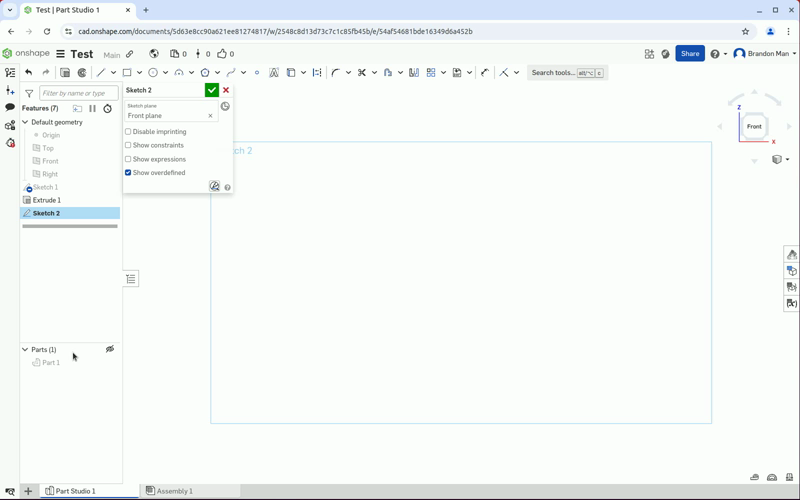
key_down(shift)
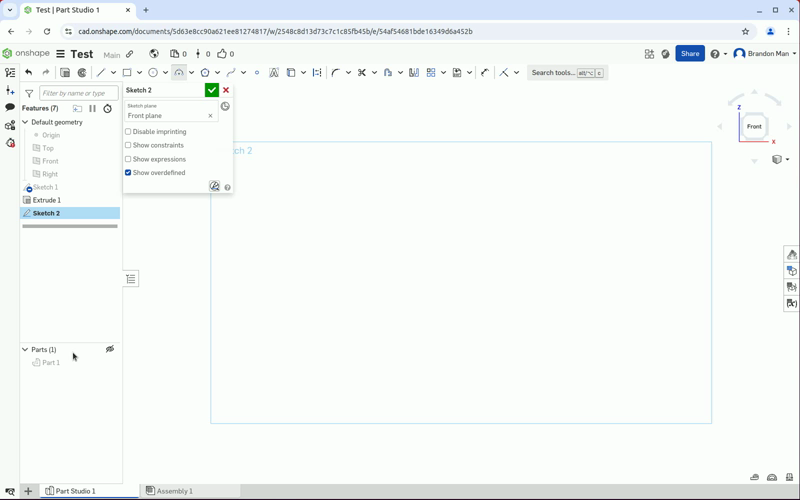
mouse_move(516, 282)
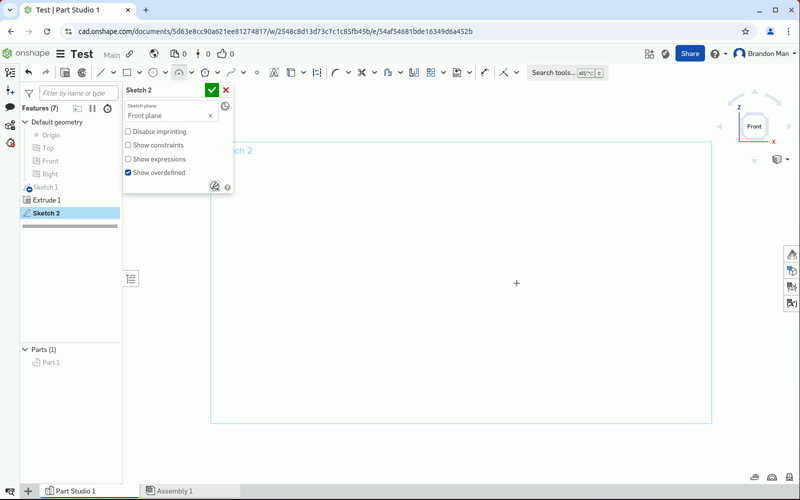
click(516, 282)
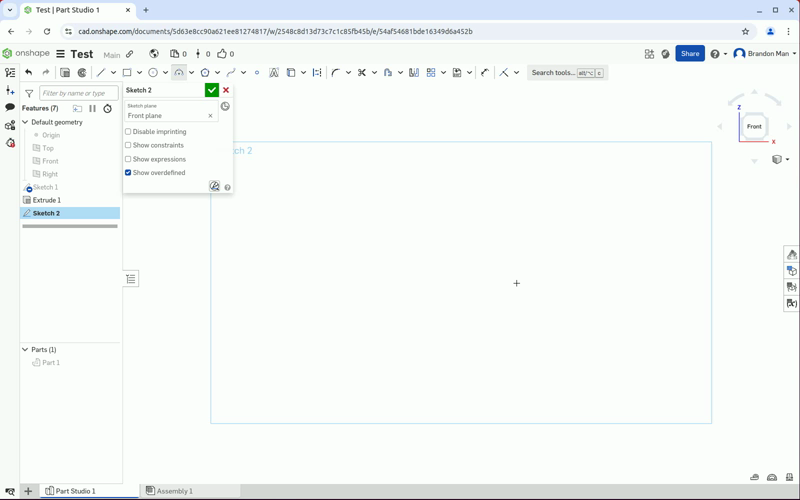
key_up(shift)
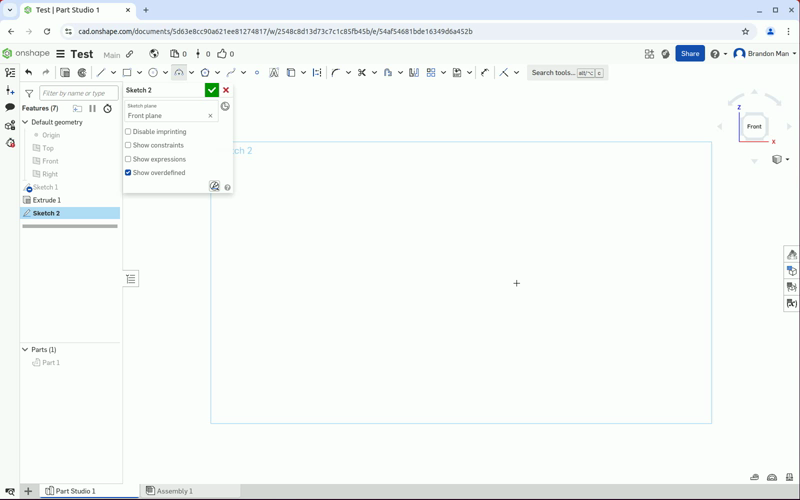
key_down(shift)
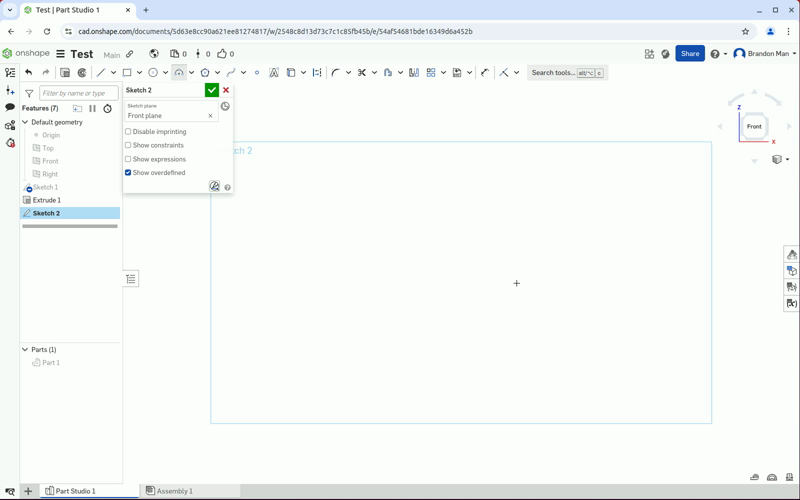
mouse_move(516, 170)
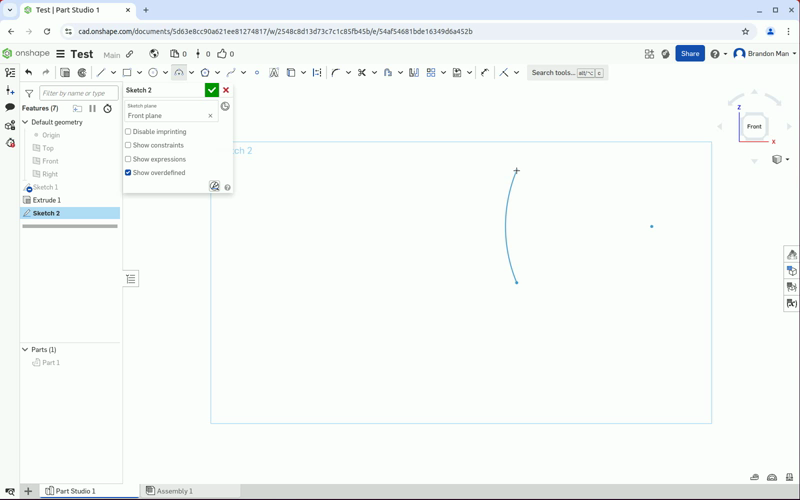
click(516, 170)
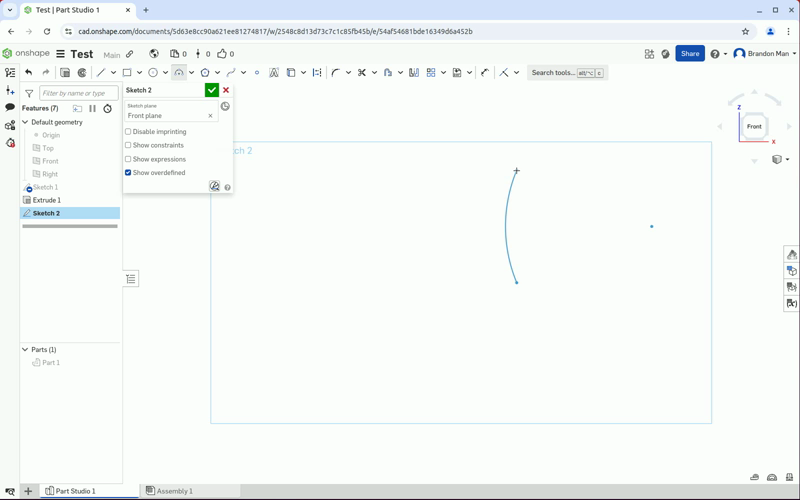
mouse_move(572, 226)
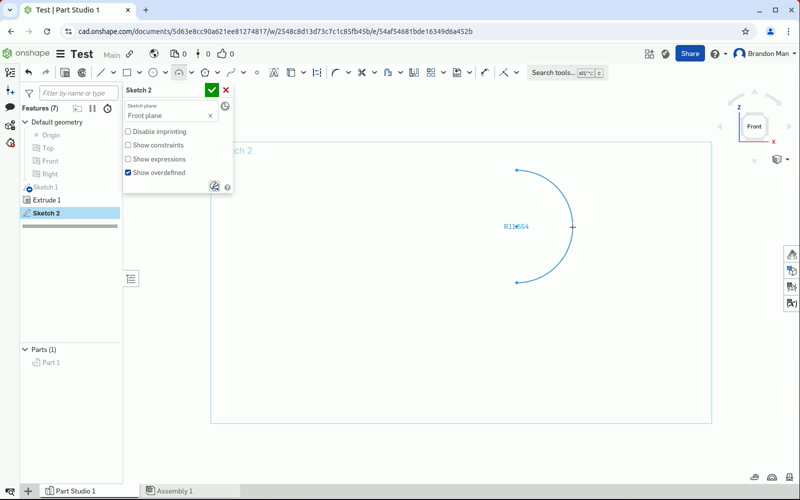
click(572, 226)
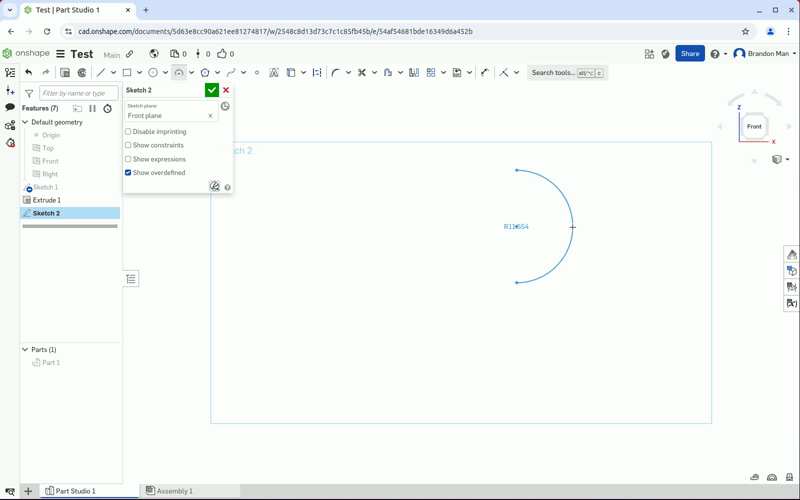
key_up(shift)
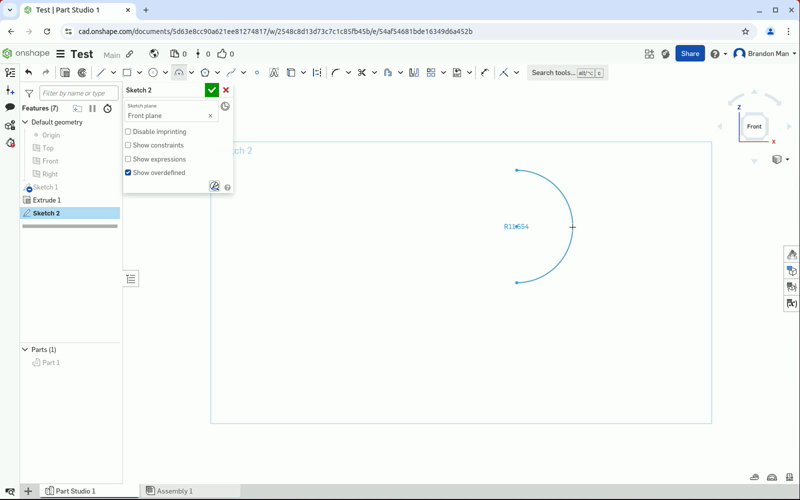
key(esc)
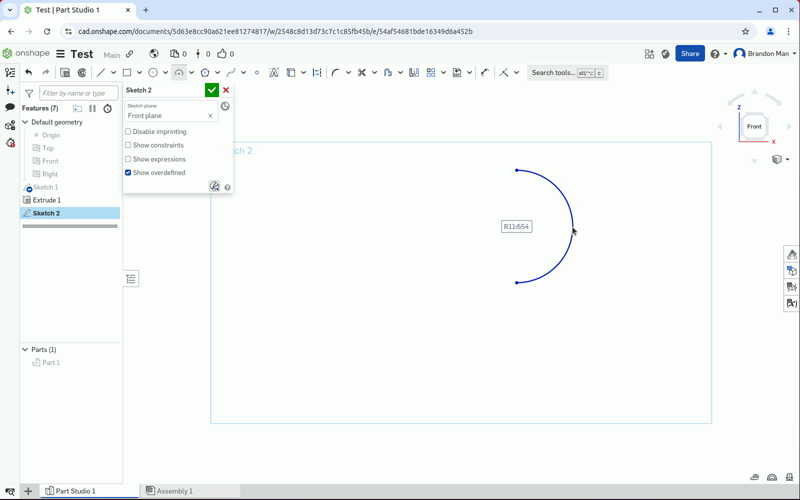
key(l)
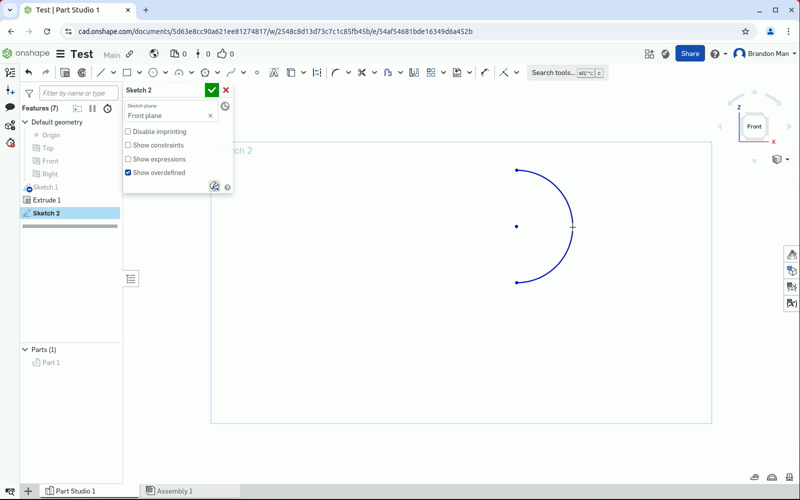
mouse_move(516, 170)
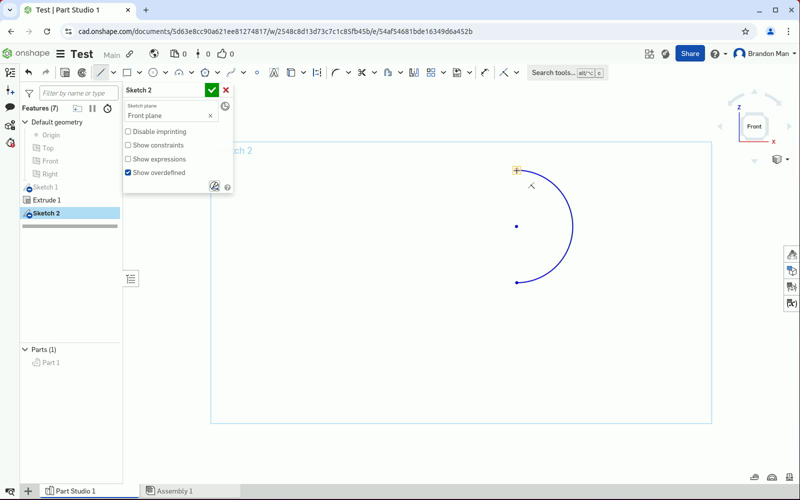
click(516, 170)
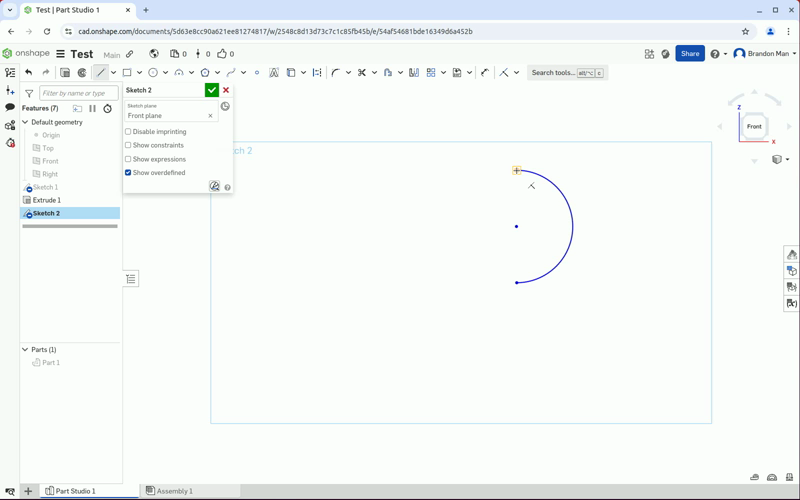
key_down(shift)
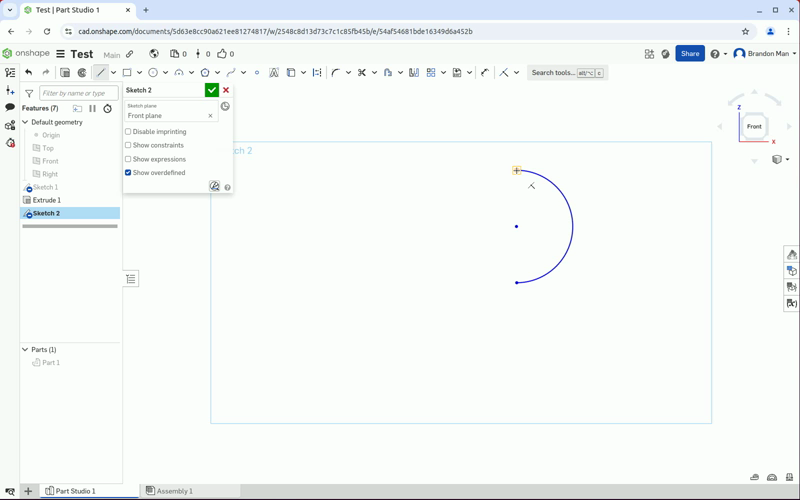
mouse_move(516, 282)
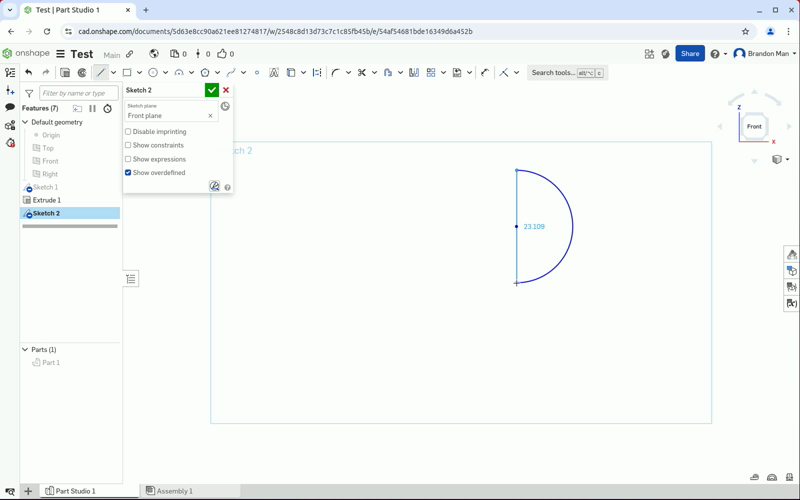
key_up(shift)
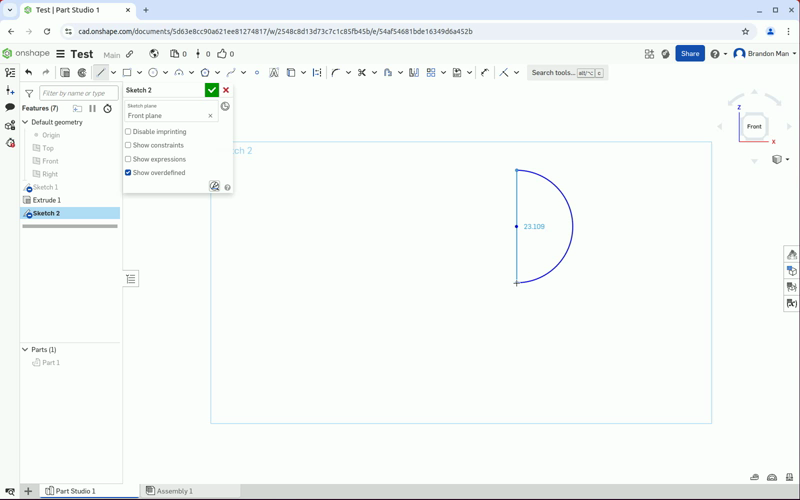
click(516, 282)
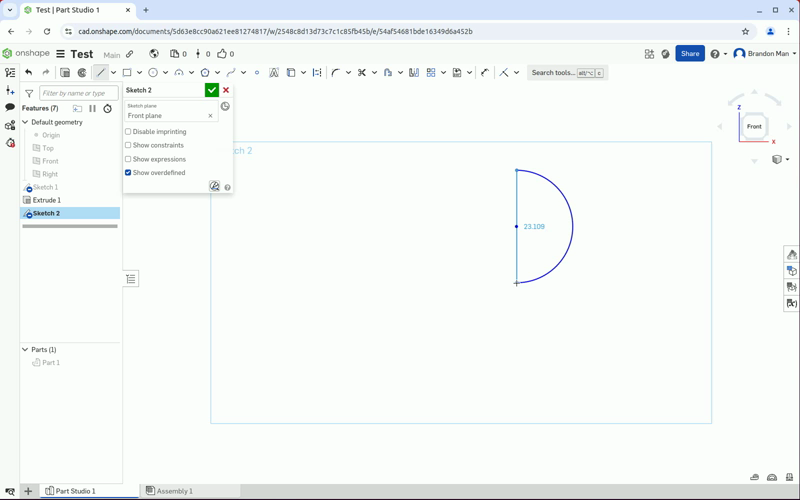
key(esc)
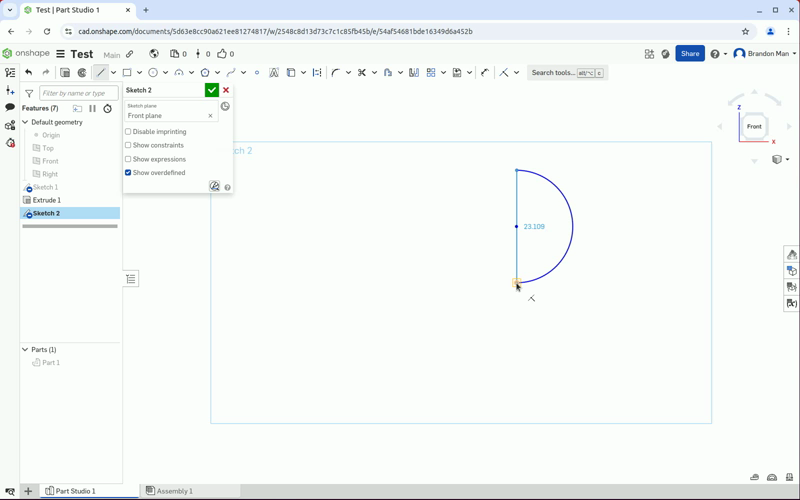
mouse_move(529, 219)
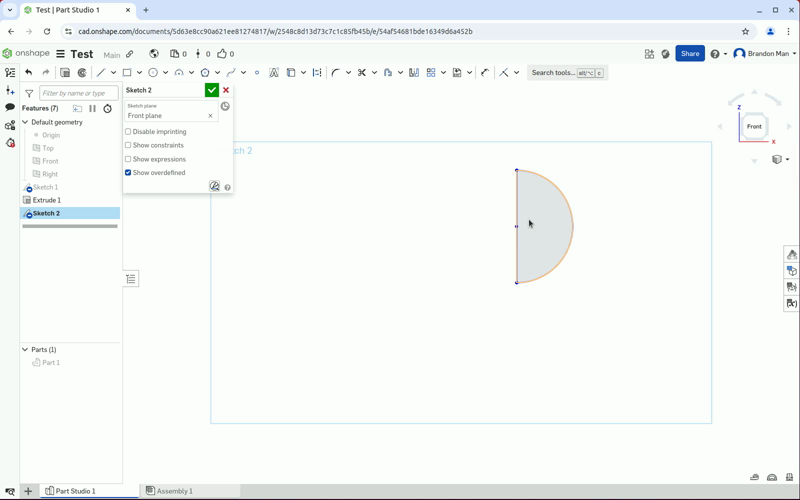
click(529, 219)
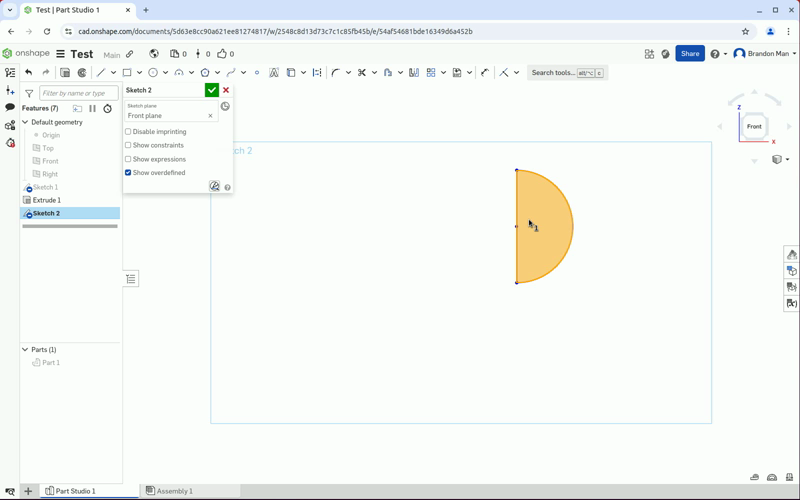
mouse_move(73, 352)
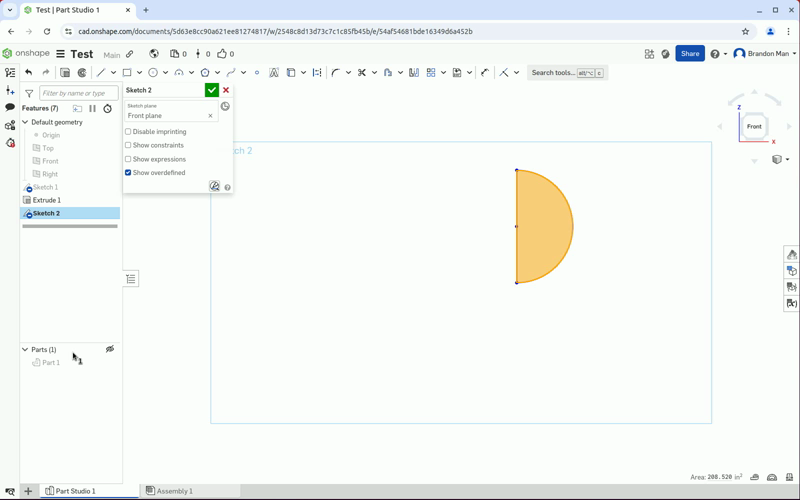
key(shift+y)
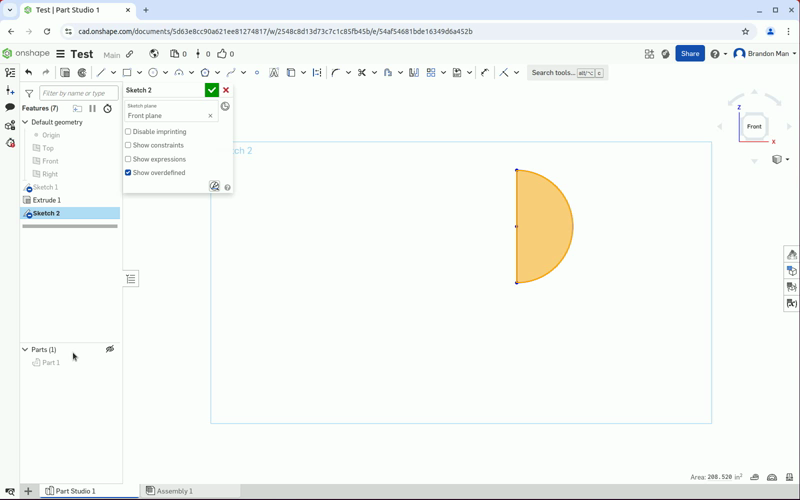
key(shift+e)
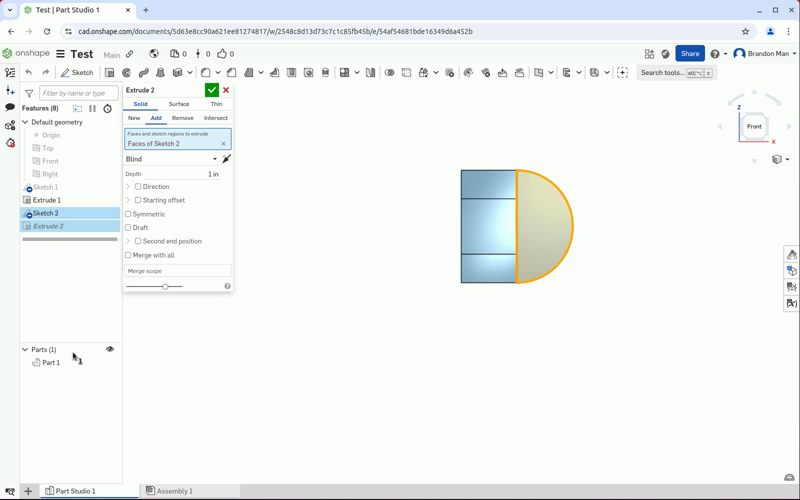
mouse_move(143, 106)
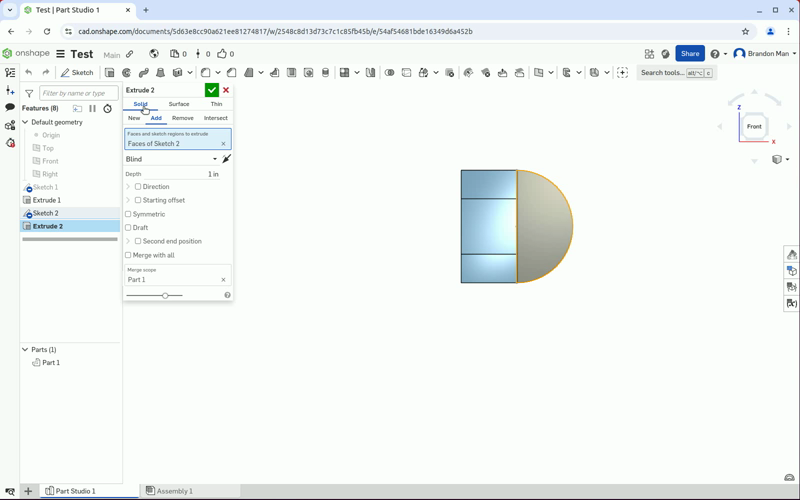
click(143, 106)
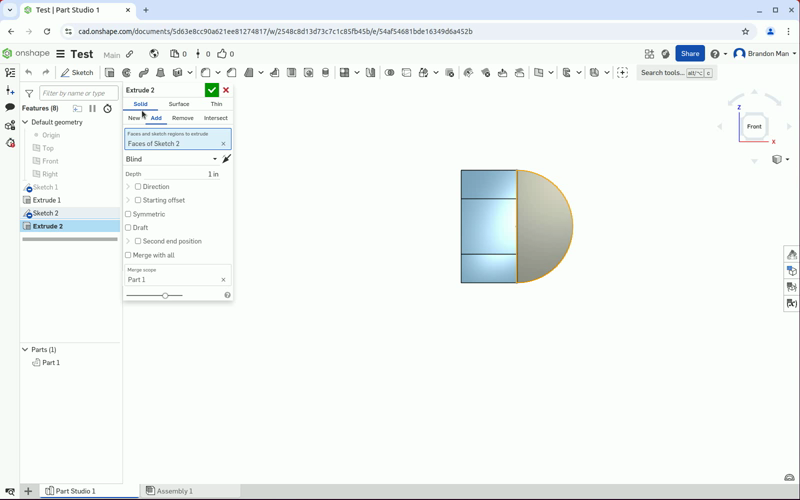
mouse_move(137, 120)
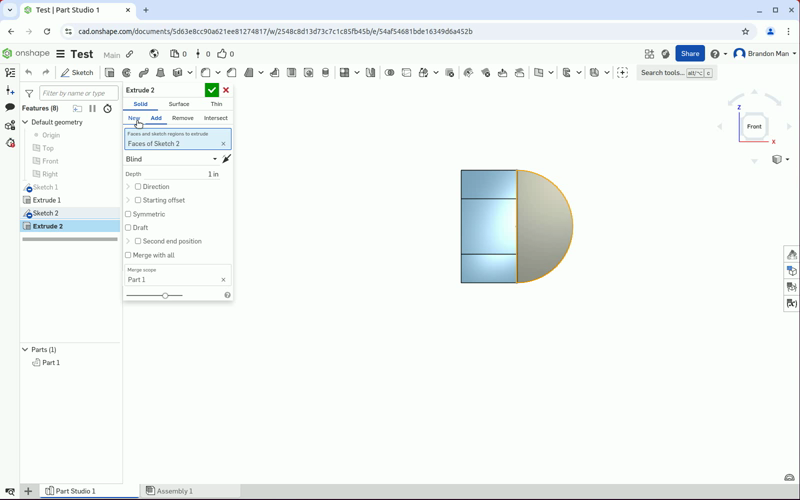
click(137, 120)
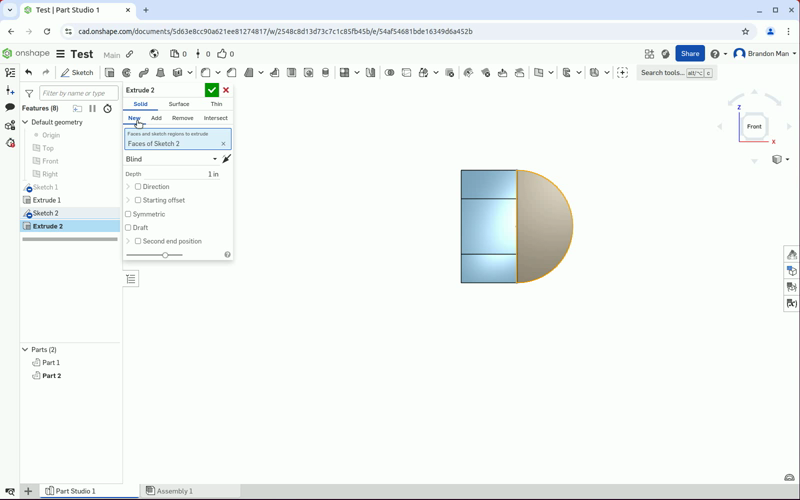
key(tab, 4)
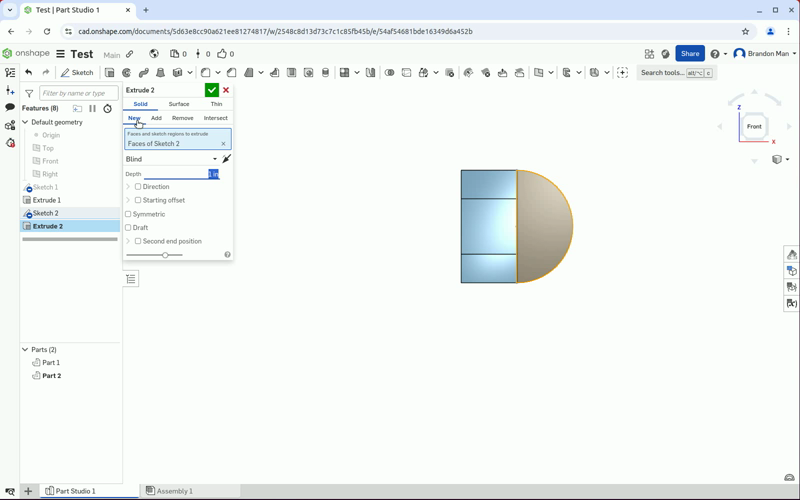
text(11.554)
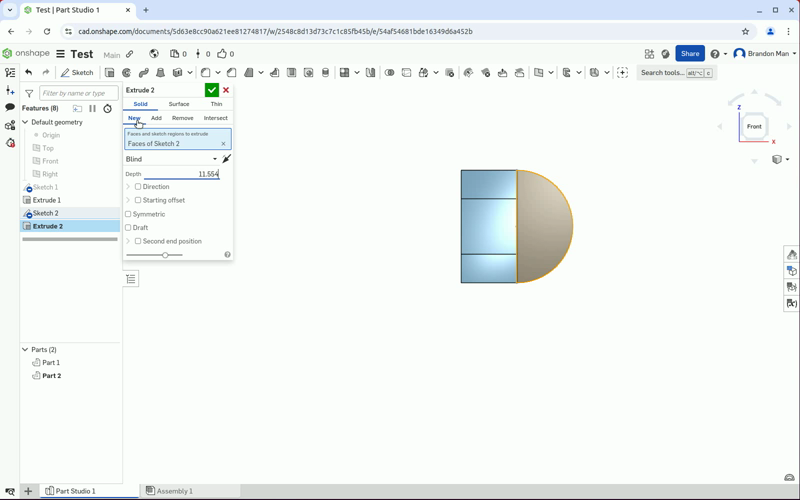
key(enter)
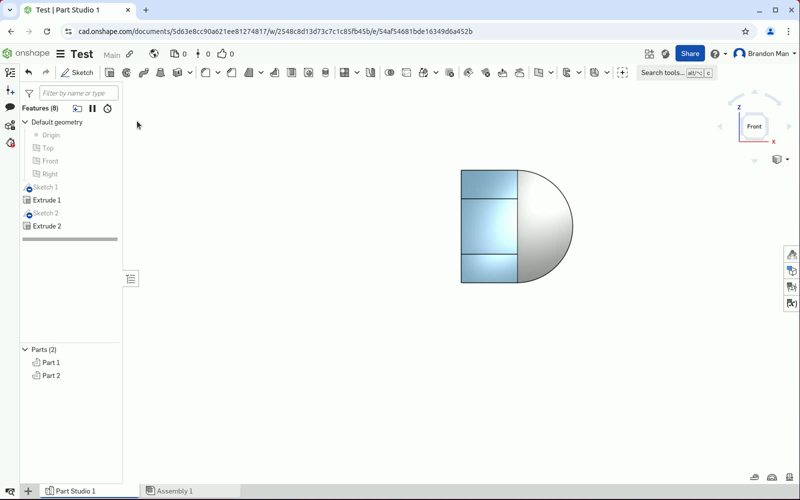
key(shift+h)
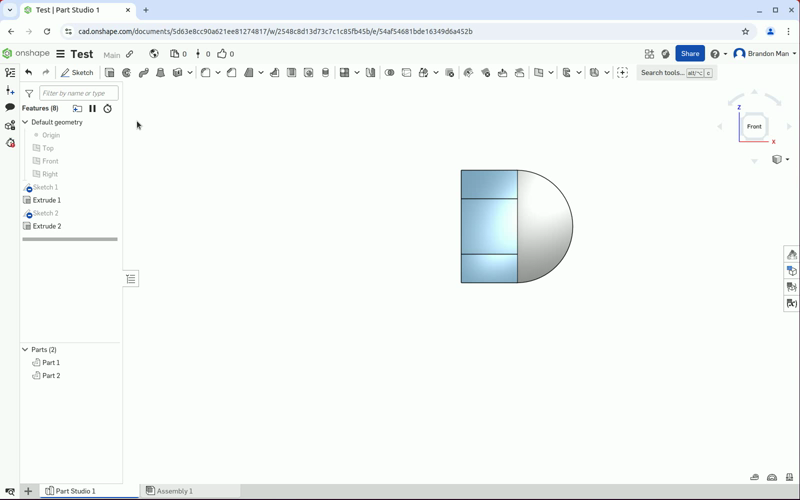
key(shift+h)
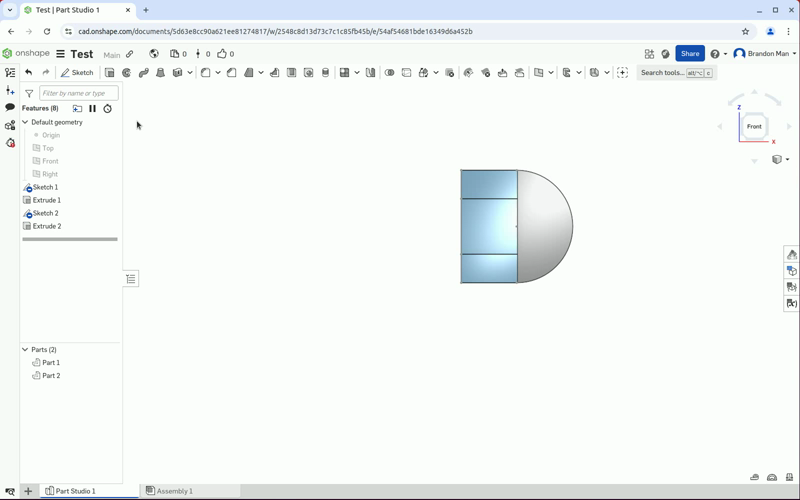
key(shift+7)
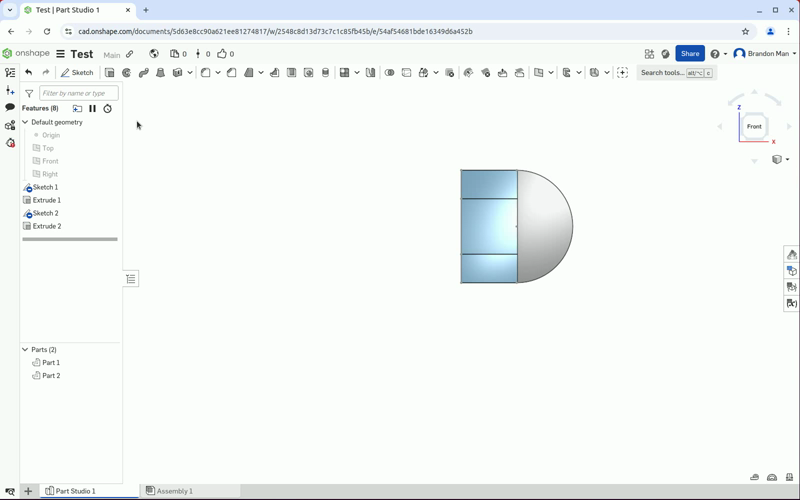
key(left, 2)
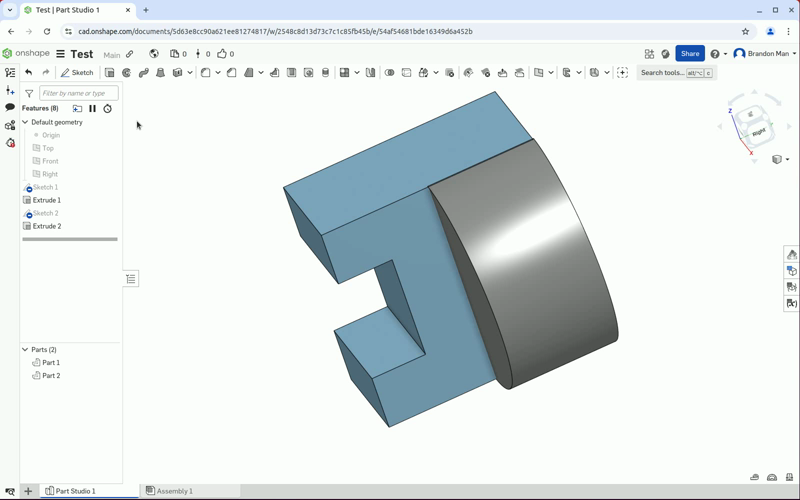
key(down, 2)
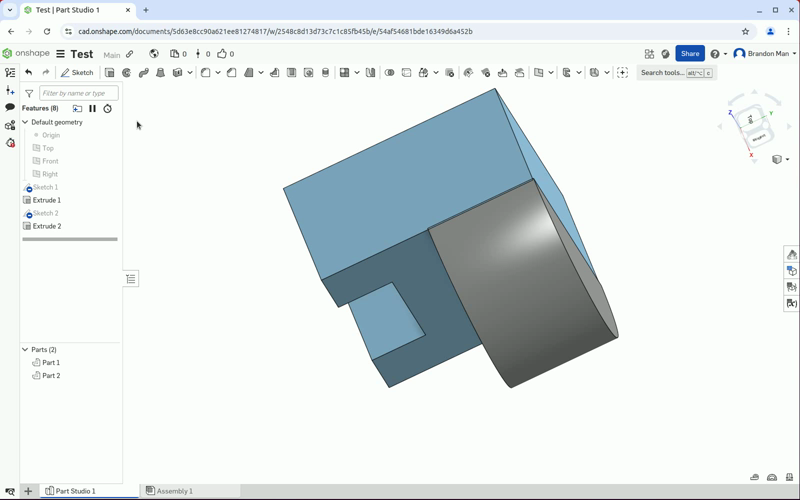
key(up, 2)
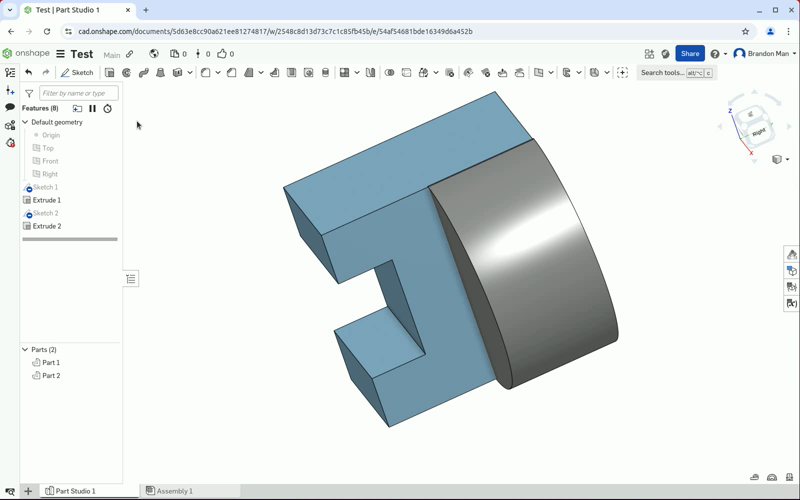
key(right, 2)
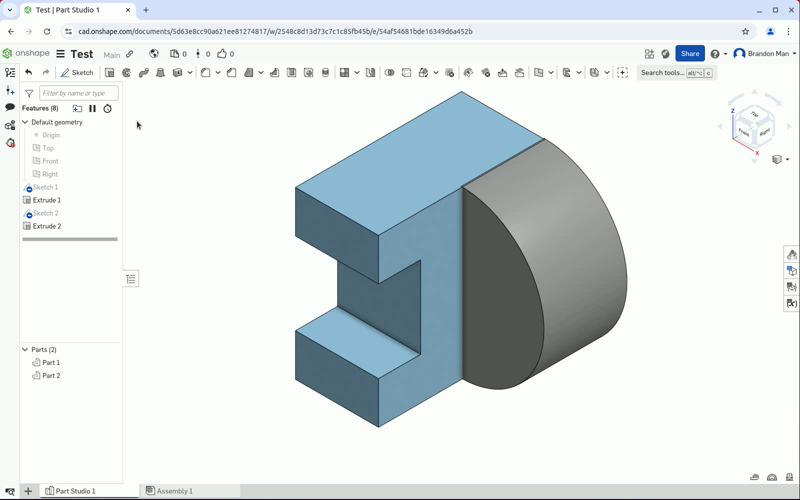
mouse_move(73, 189)
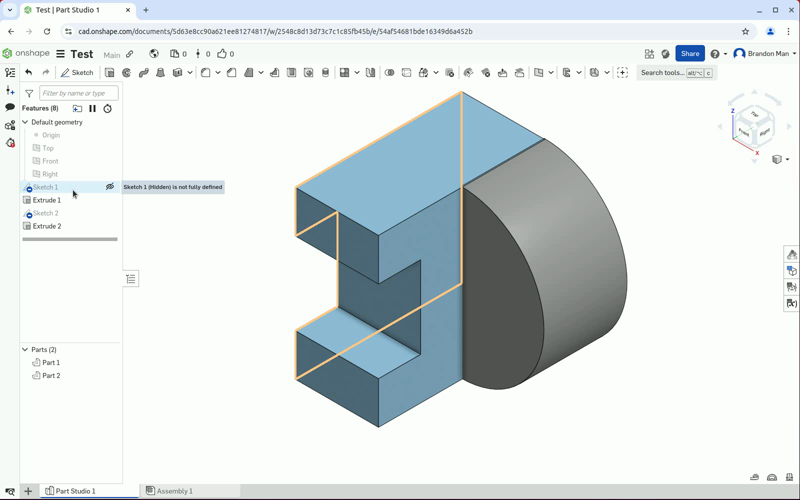
click(73, 189)